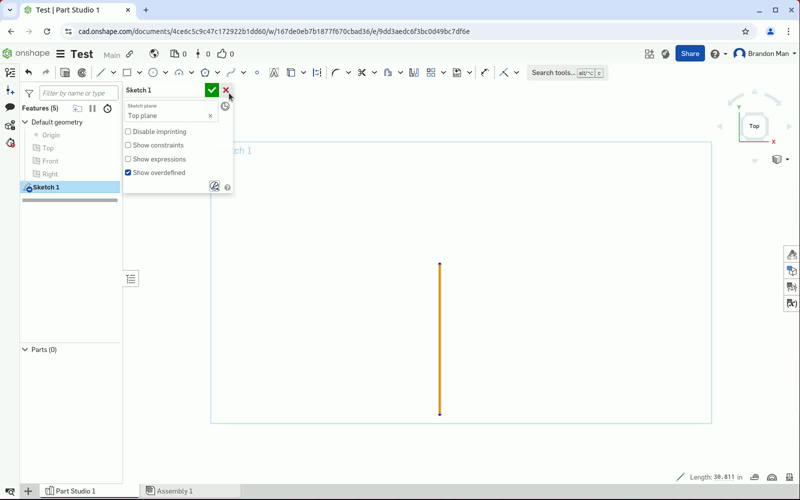
key(shift+h)
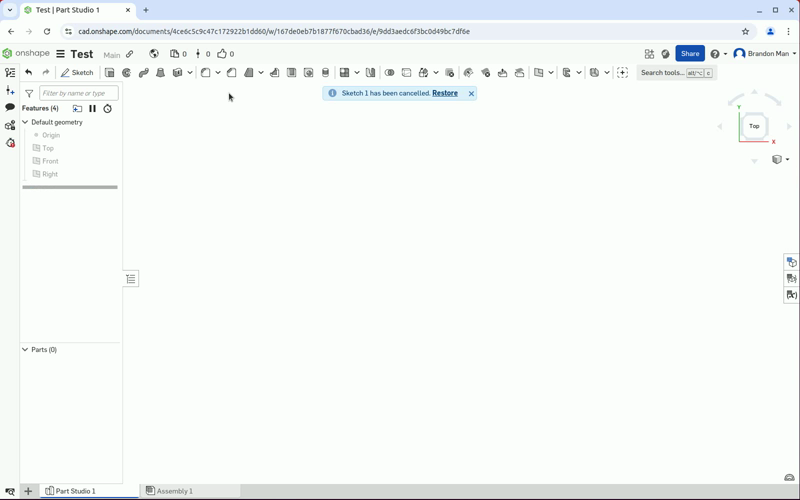
mouse_move(73, 352)
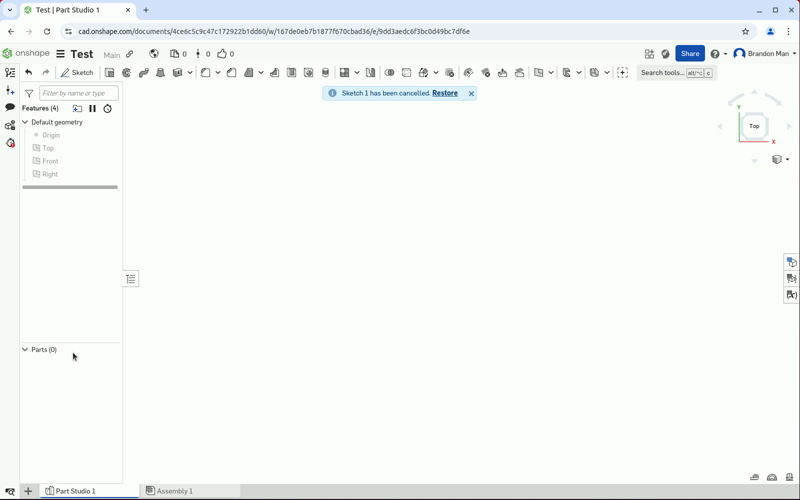
key(y)
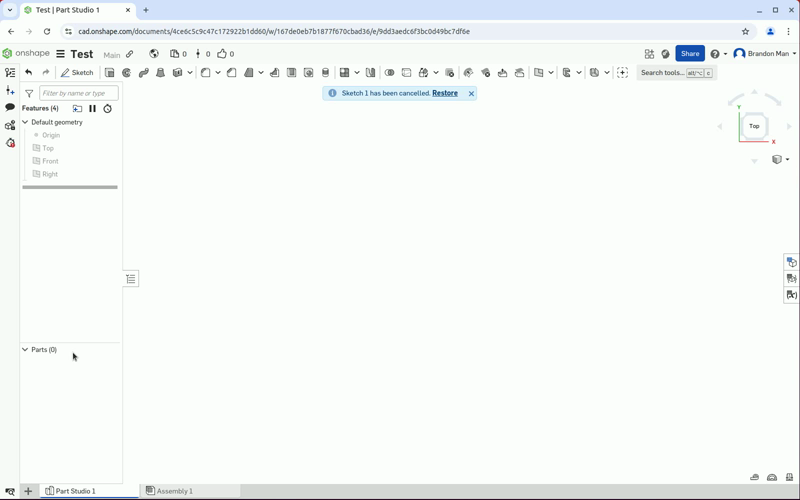
key(shift+p)
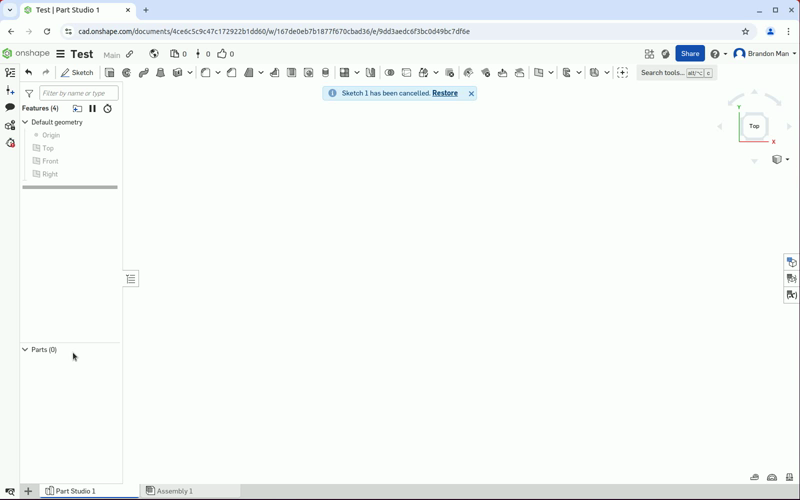
key(space)
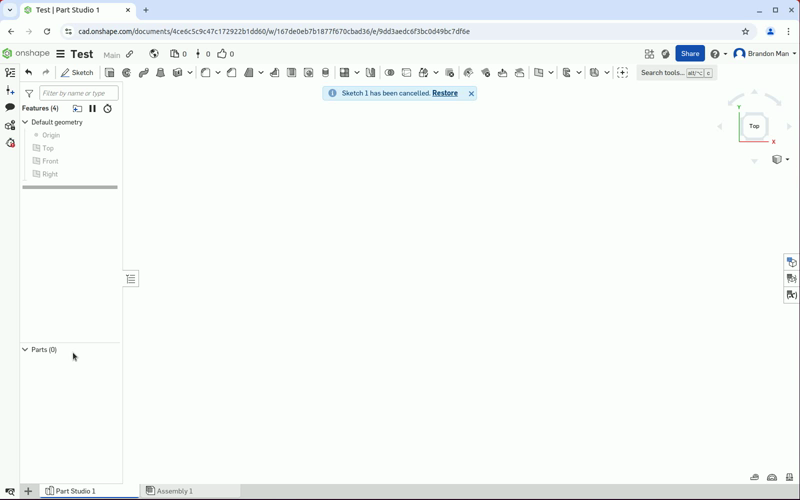
key_down(shift)
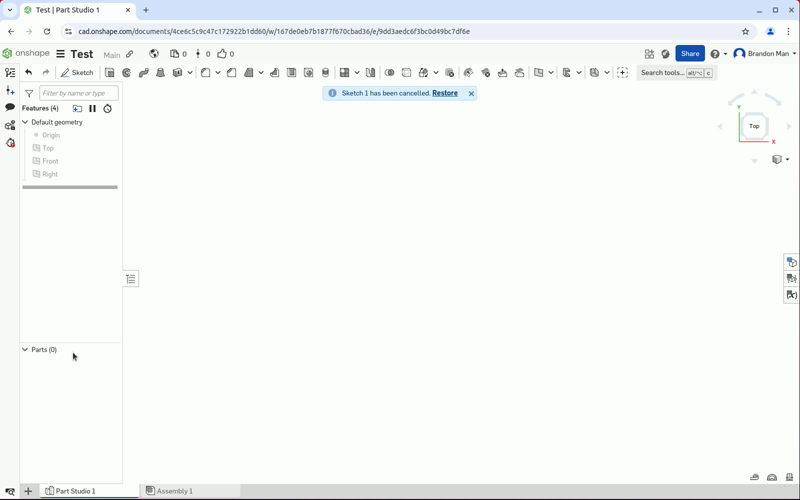
key(up)
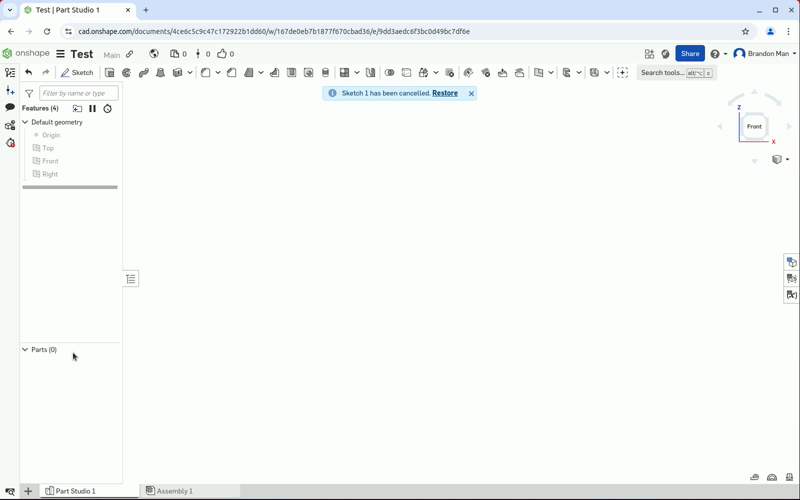
key_up(shift)
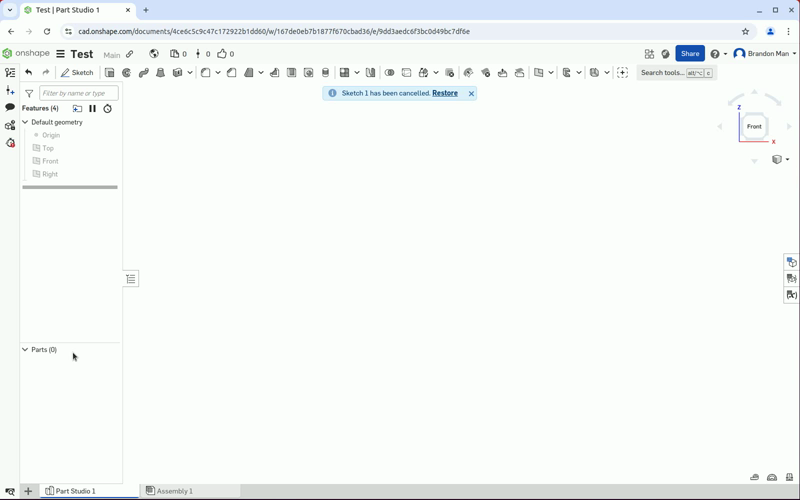
mouse_move(73, 352)
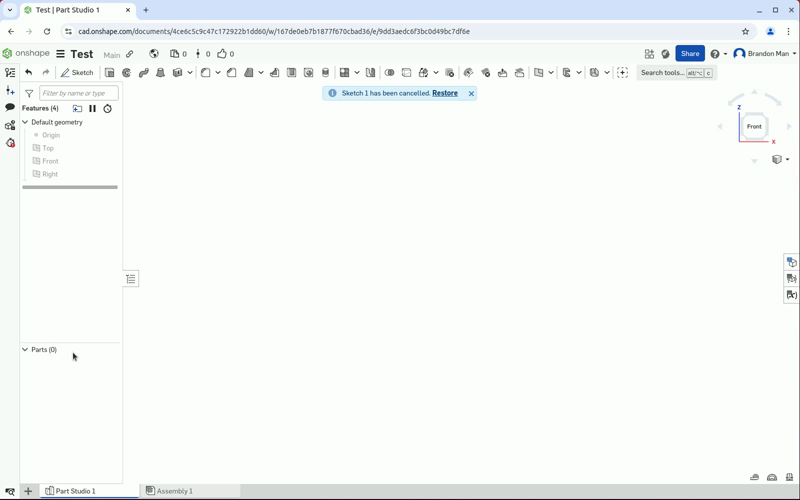
key(shift+y)
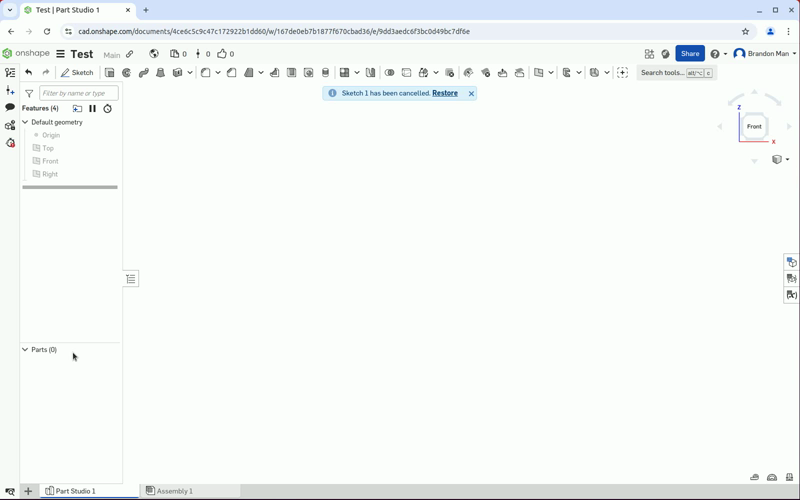
key(shift+s)
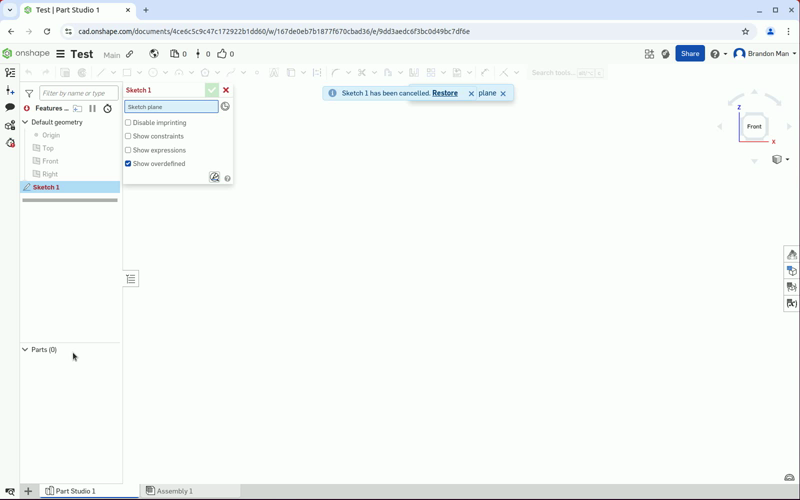
mouse_move(73, 163)
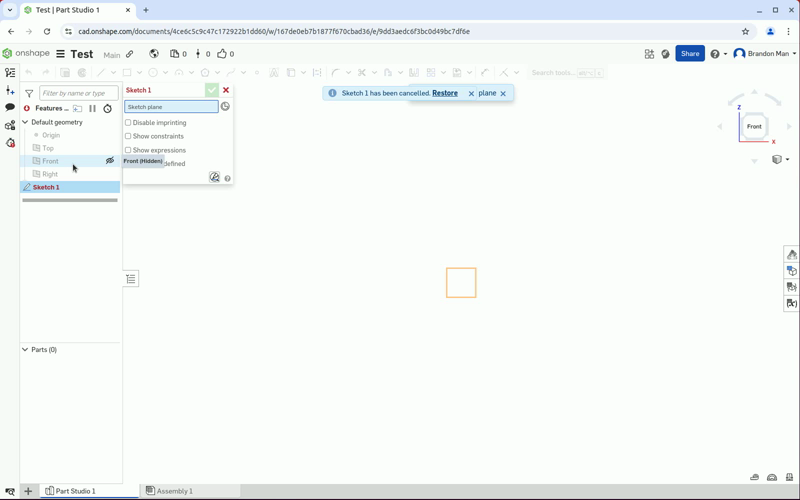
click(73, 163)
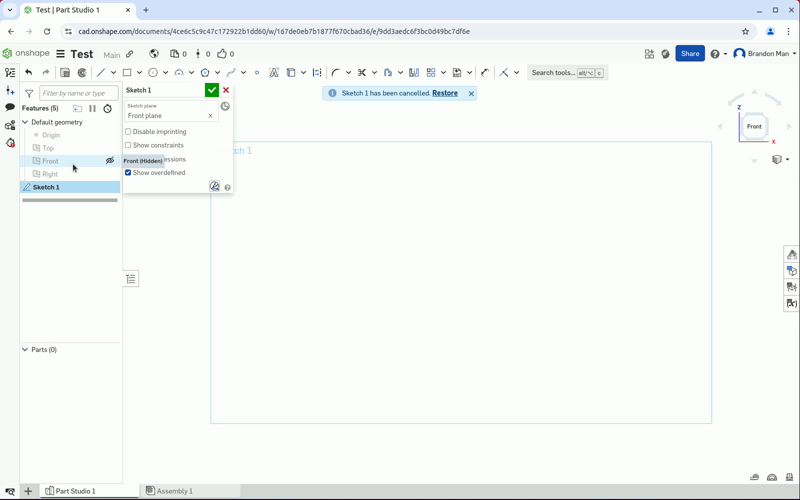
mouse_move(73, 352)
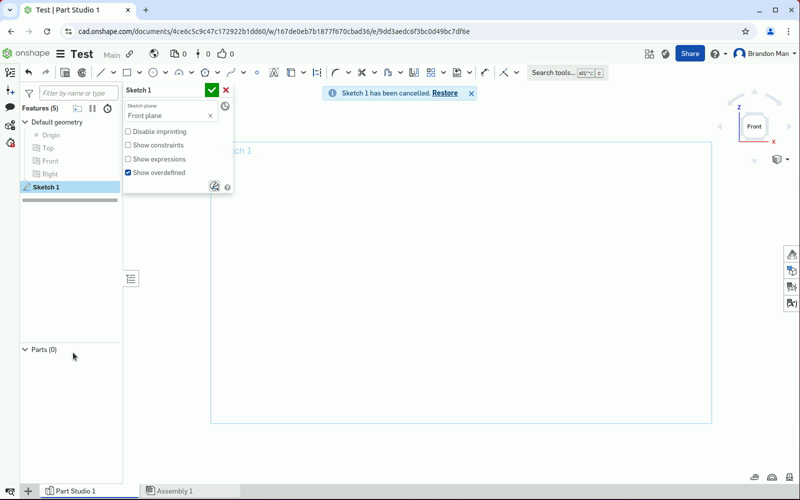
key(y)
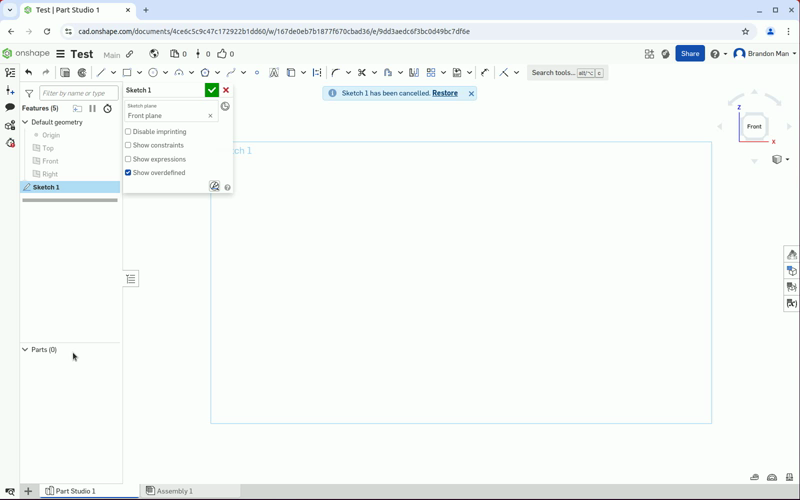
key(l)
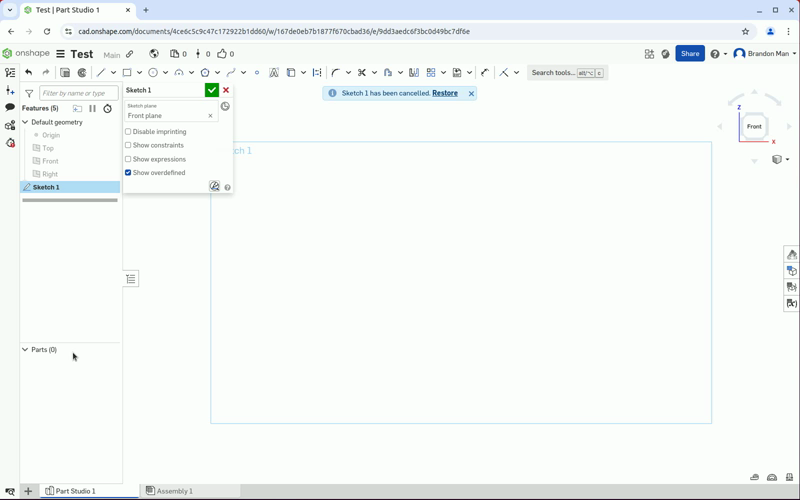
key_down(shift)
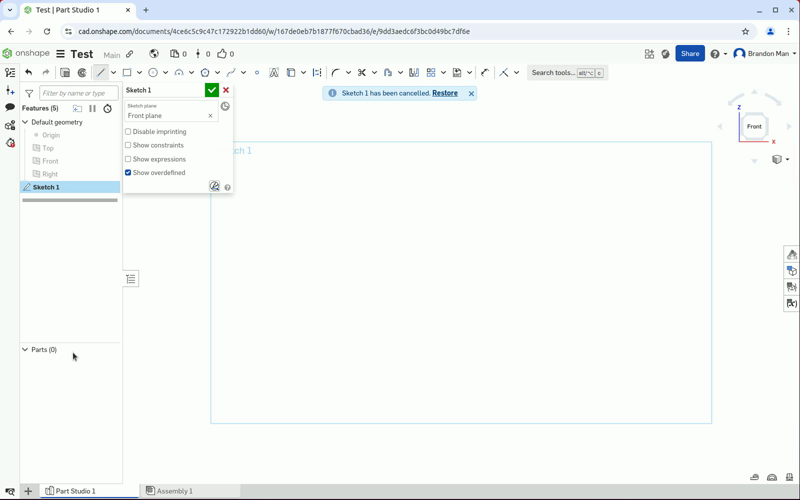
mouse_move(385, 361)
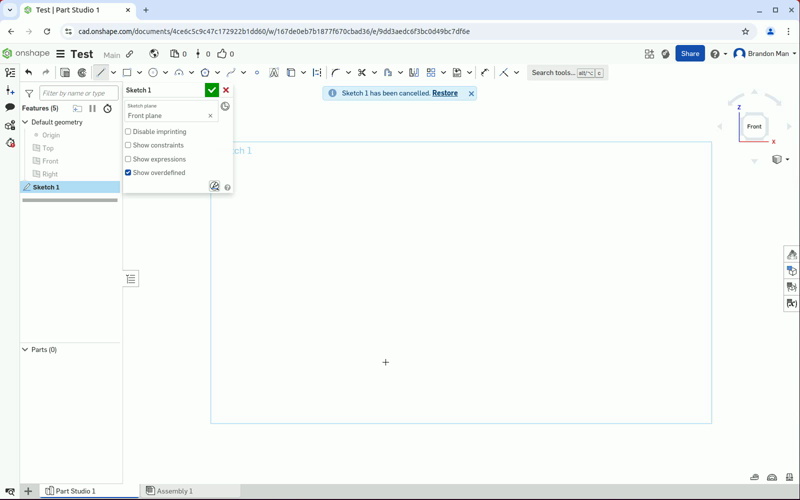
click(385, 361)
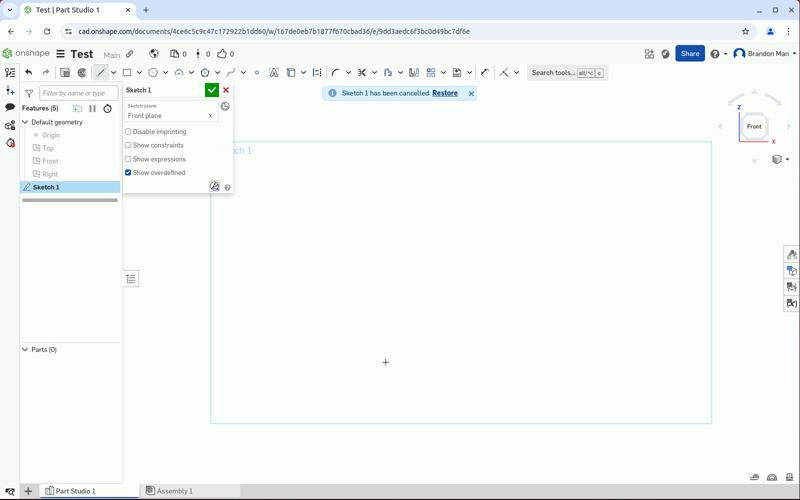
key_up(shift)
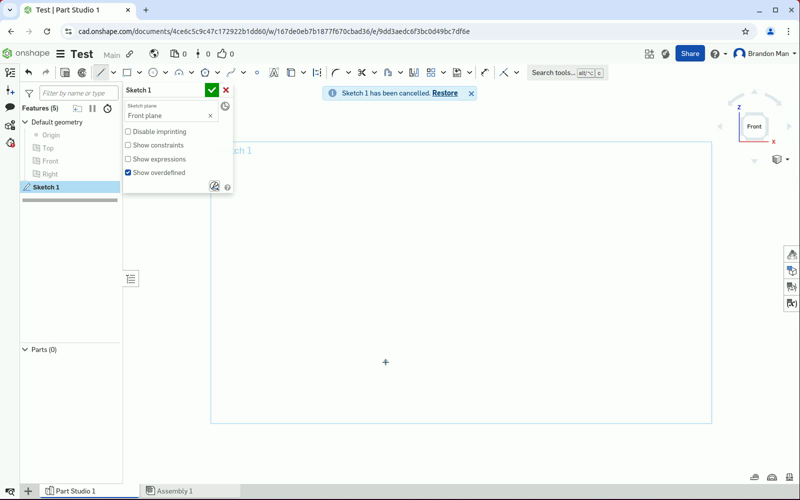
key_down(shift)
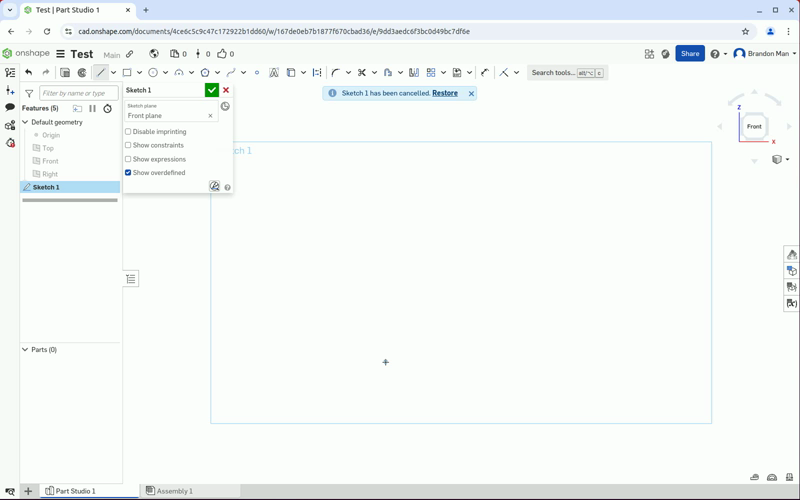
mouse_move(572, 361)
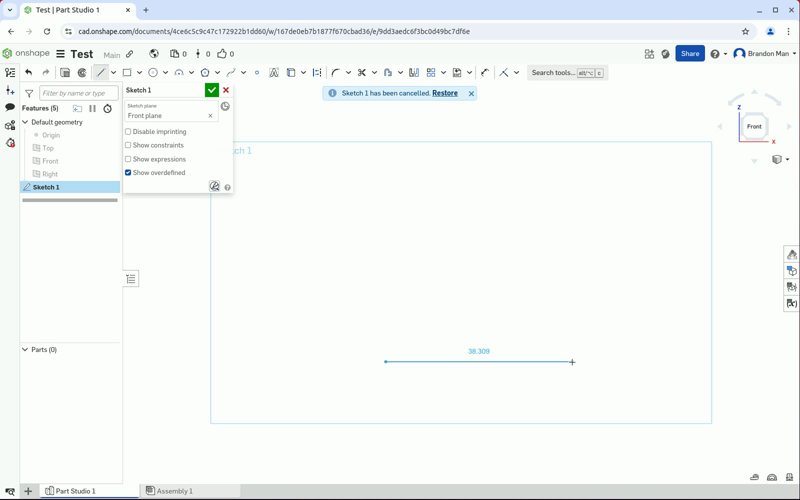
click(572, 361)
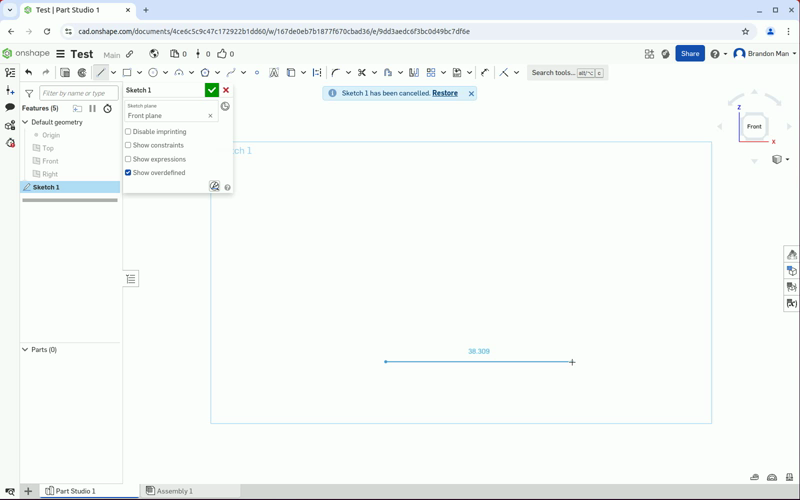
key_up(shift)
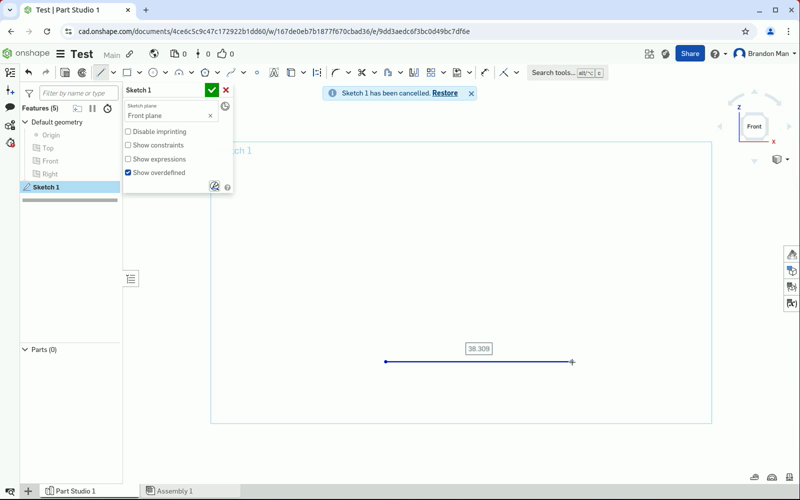
key_down(shift)
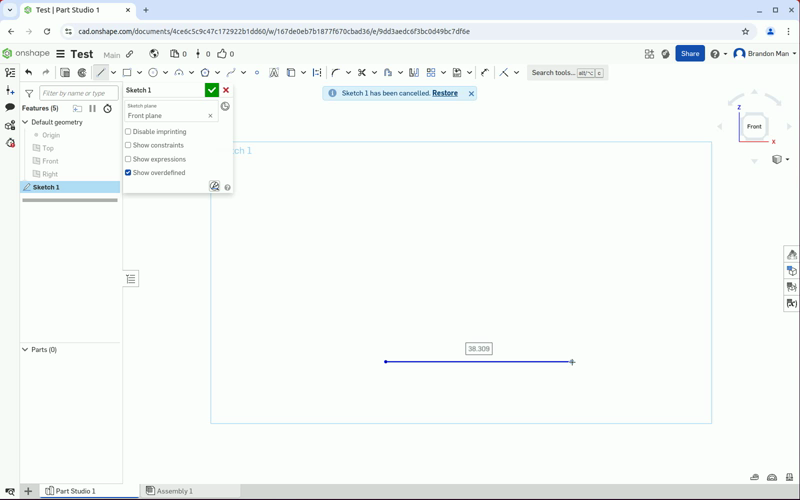
mouse_move(572, 206)
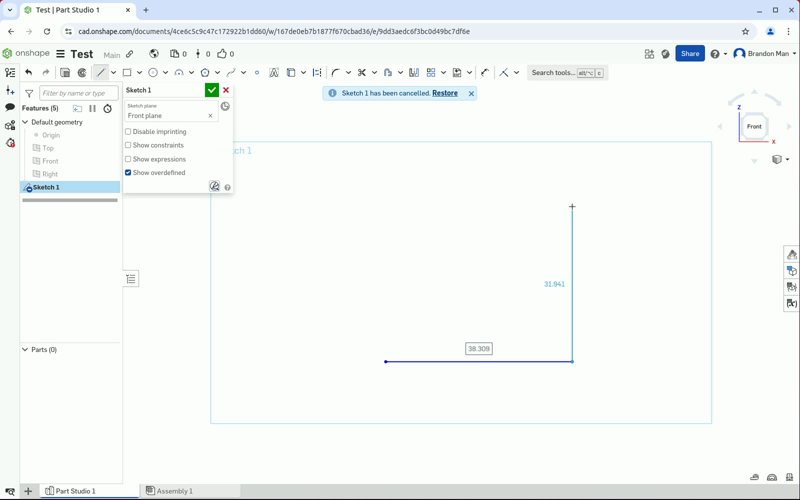
click(572, 206)
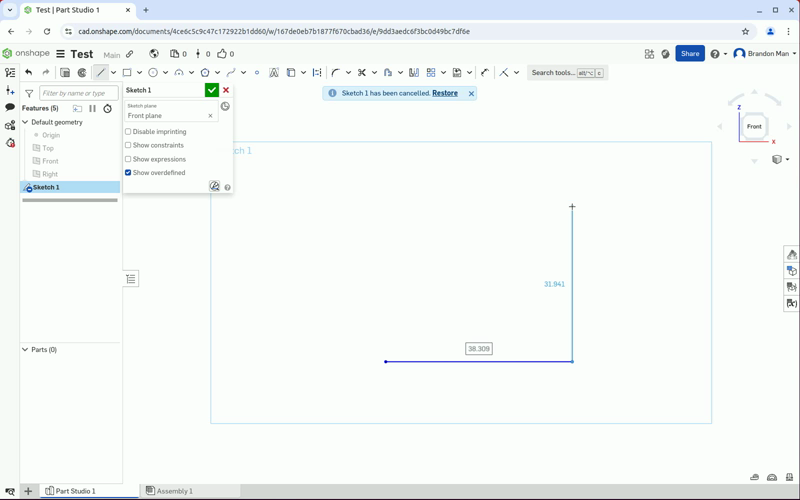
key_up(shift)
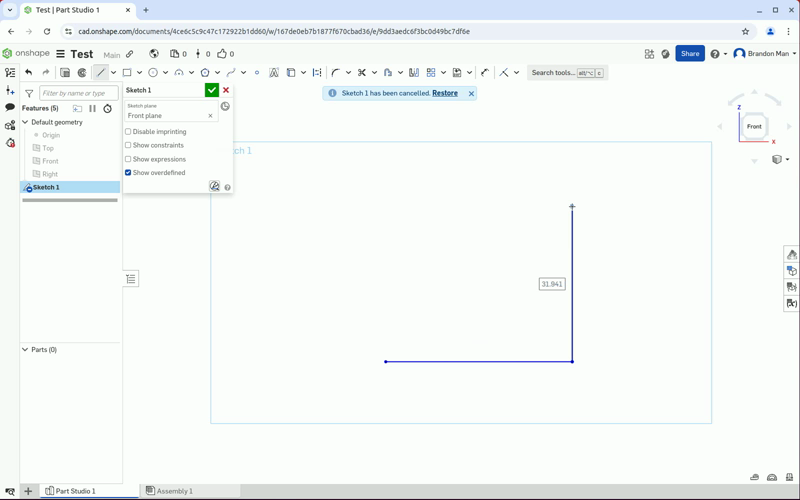
key_down(shift)
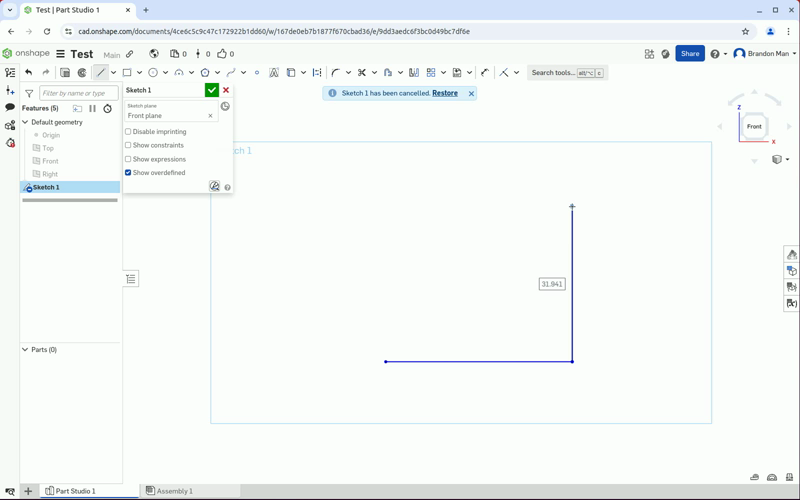
mouse_move(385, 206)
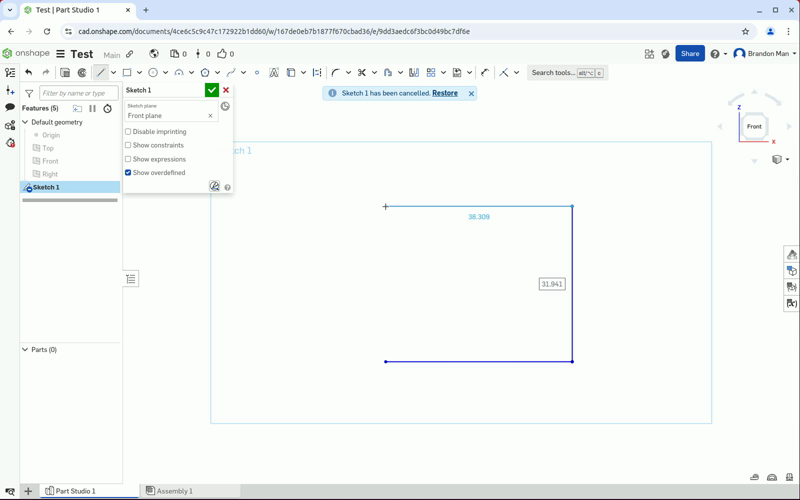
click(385, 206)
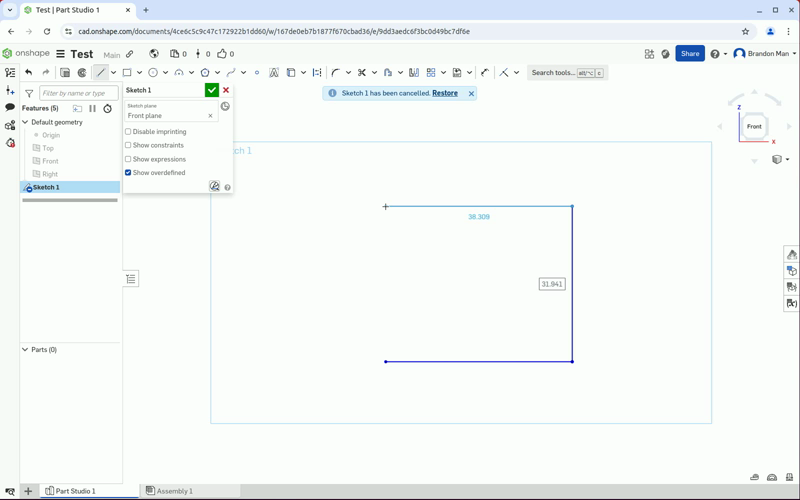
key_up(shift)
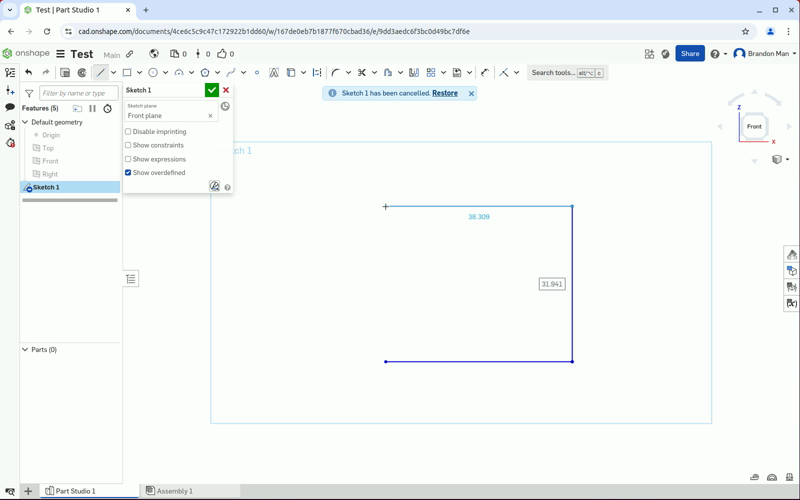
key_down(shift)
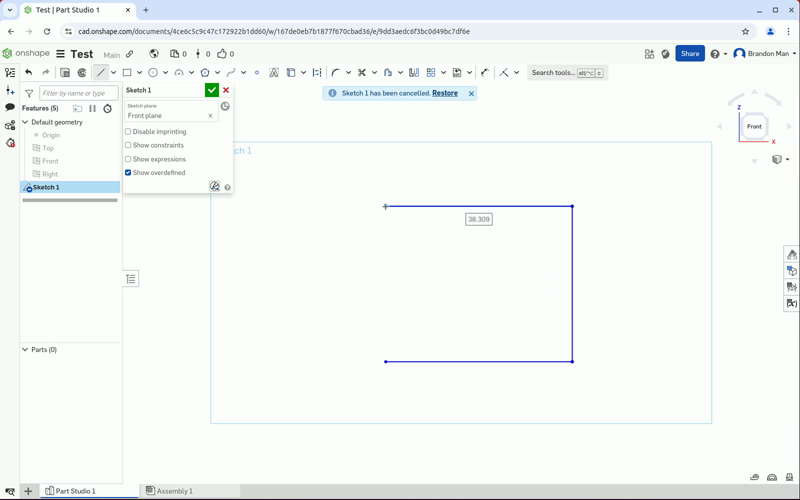
mouse_move(385, 361)
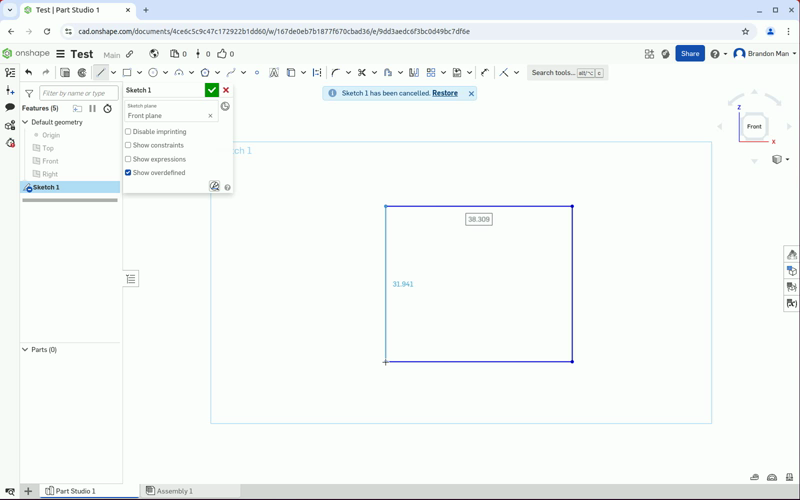
key_up(shift)
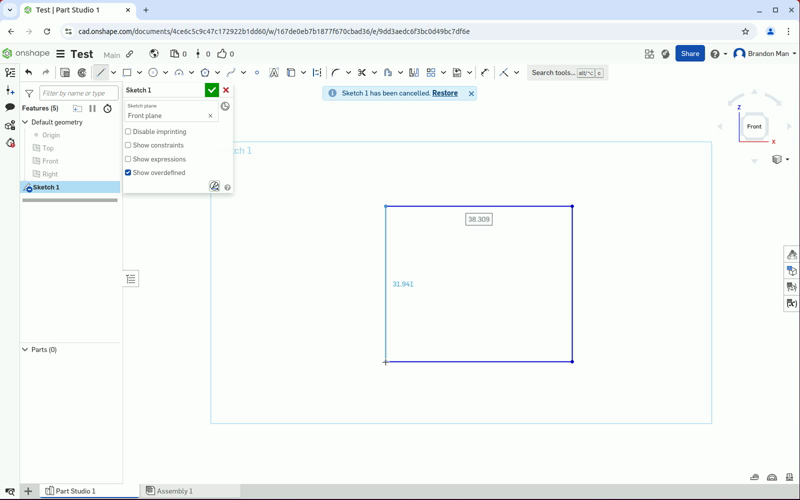
click(385, 361)
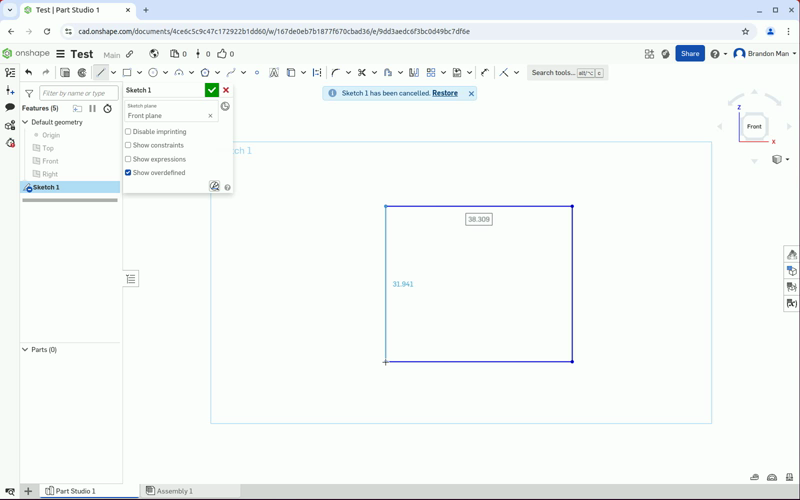
key(esc)
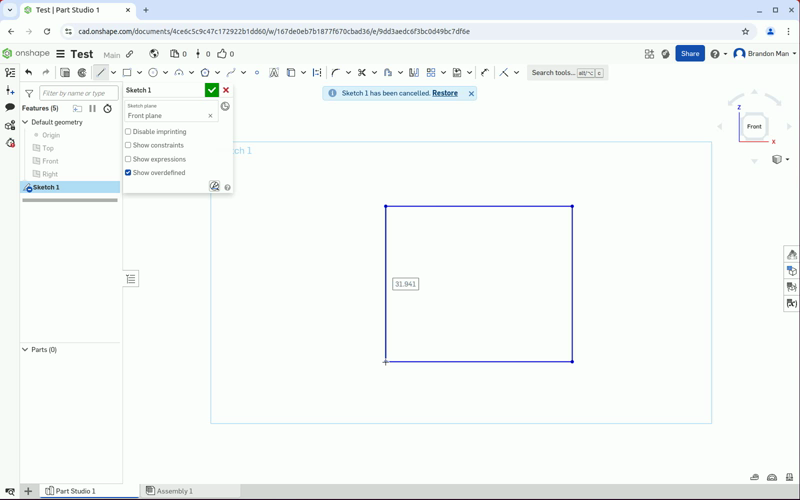
mouse_move(526, 277)
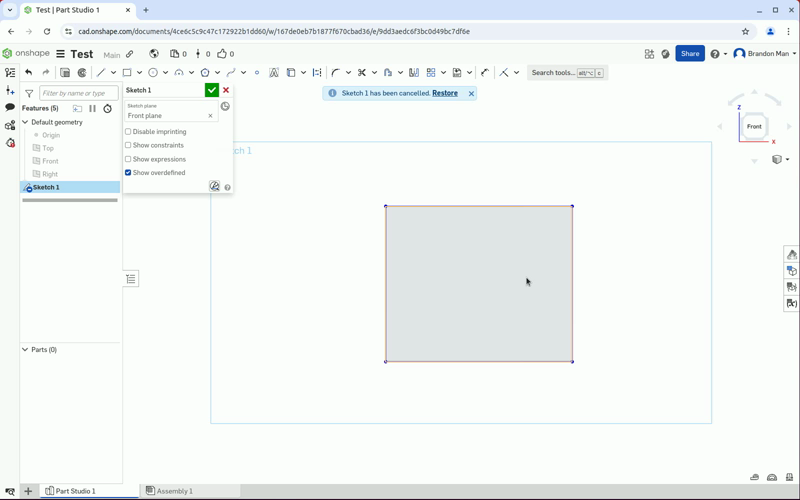
click(526, 277)
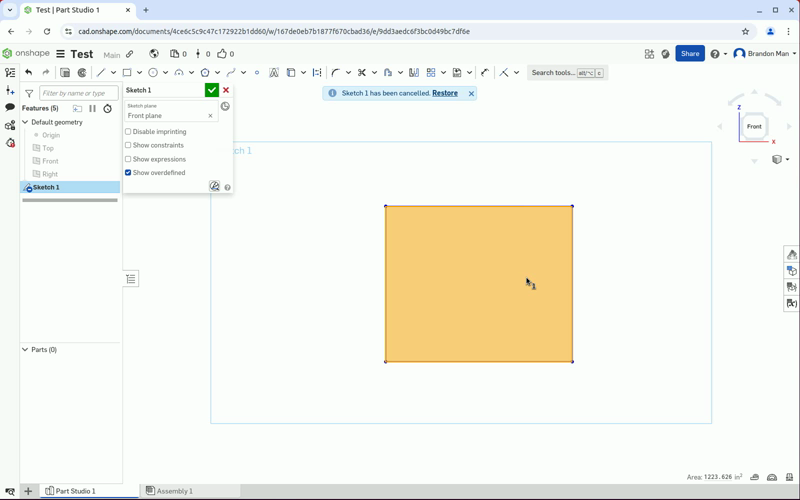
mouse_move(73, 352)
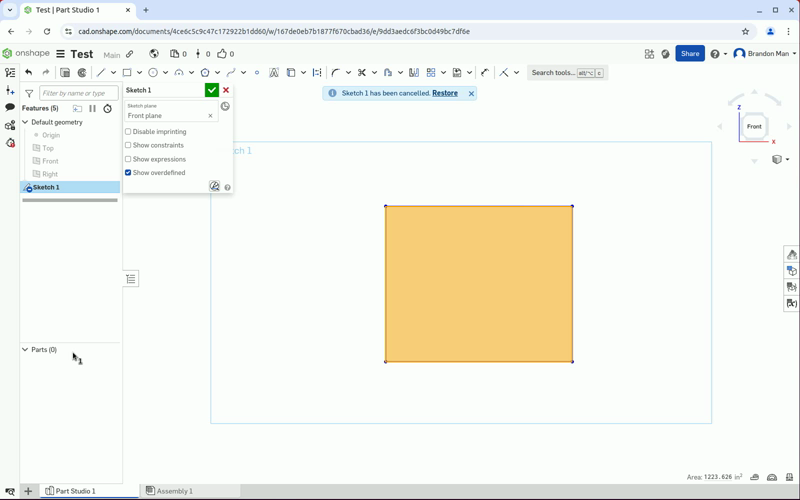
key(shift+y)
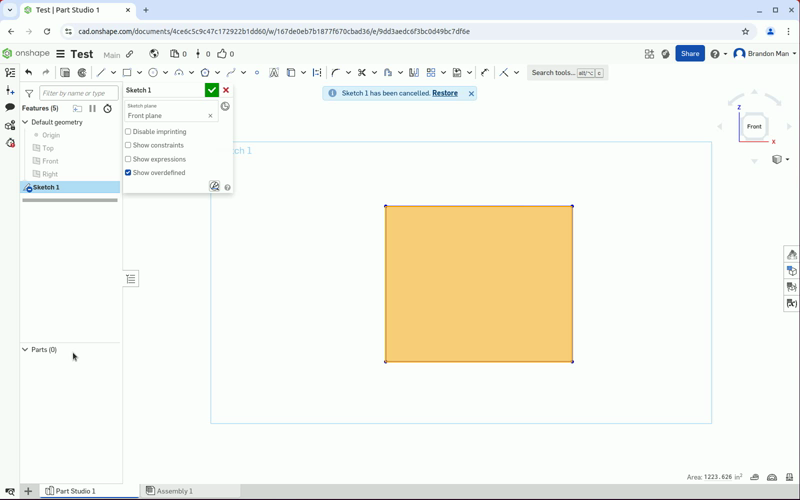
key(shift+e)
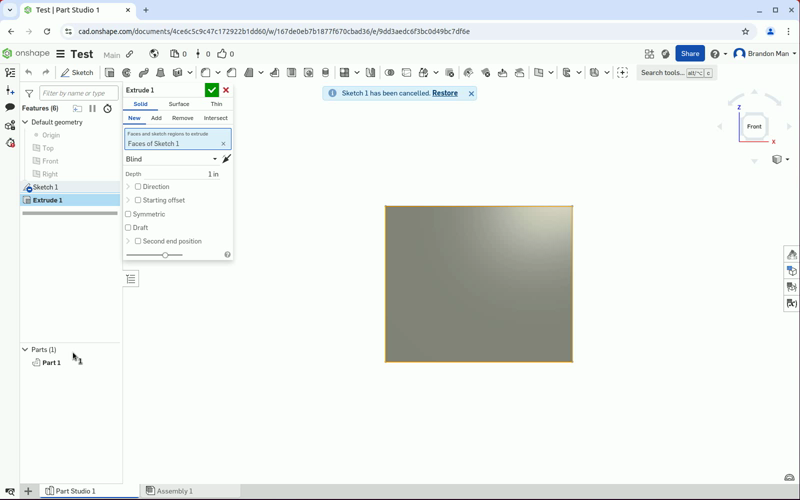
mouse_move(143, 106)
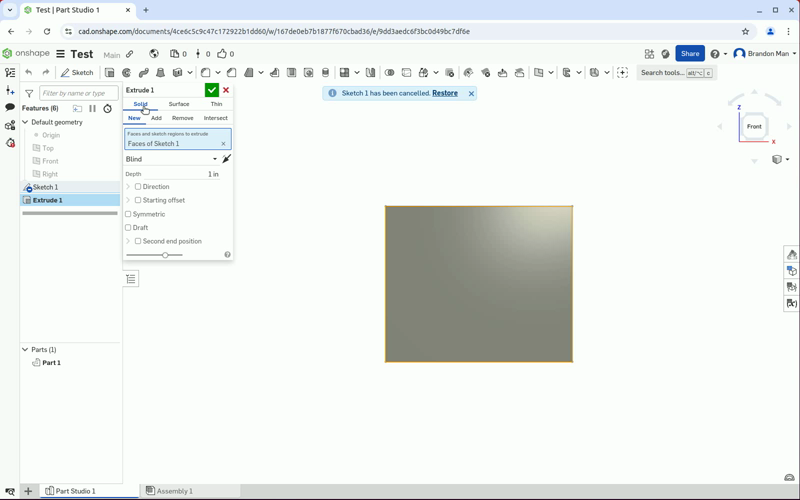
click(143, 106)
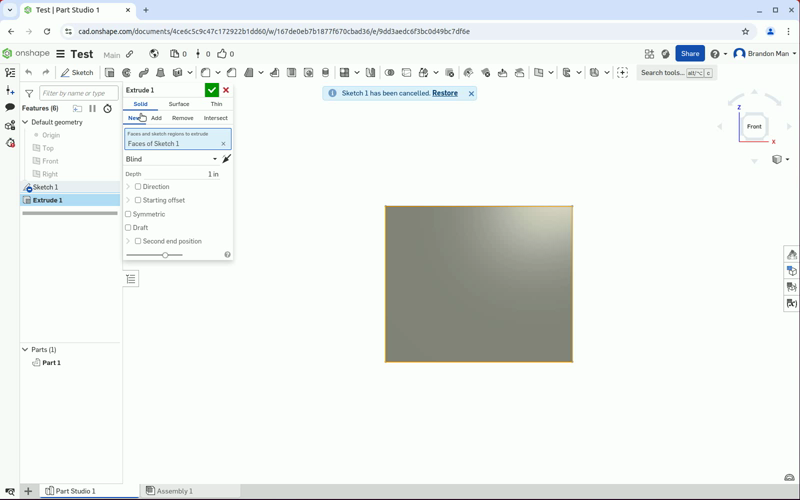
mouse_move(137, 120)
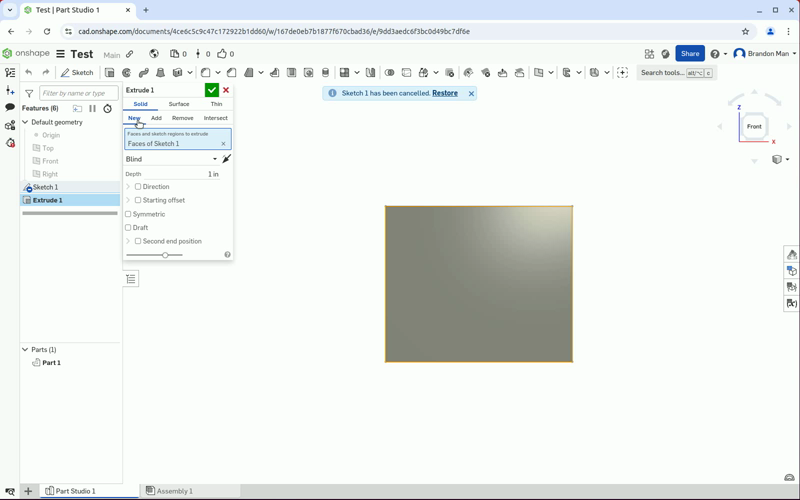
click(137, 120)
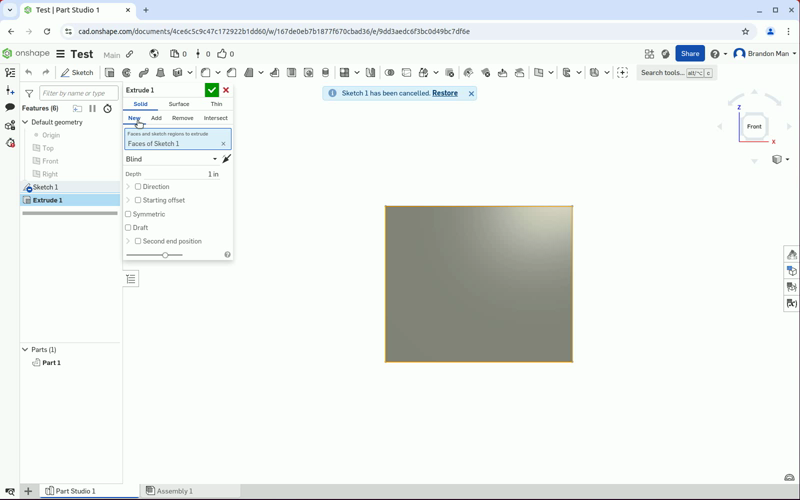
key(tab, 4)
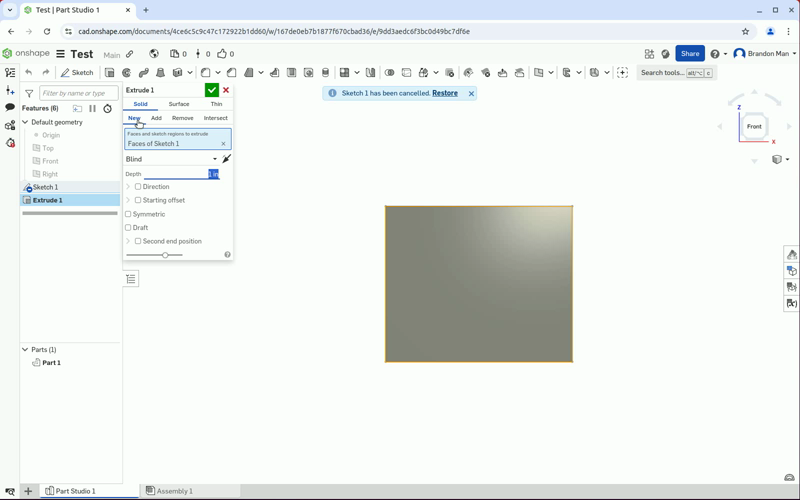
text(8.184)
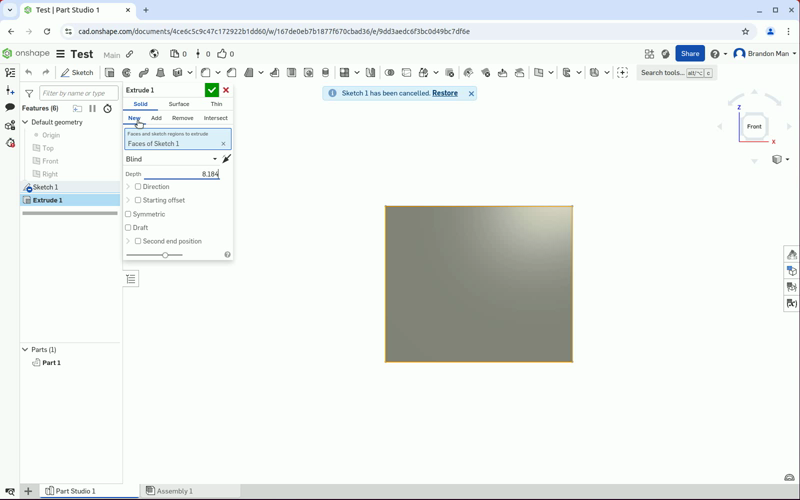
key(enter)
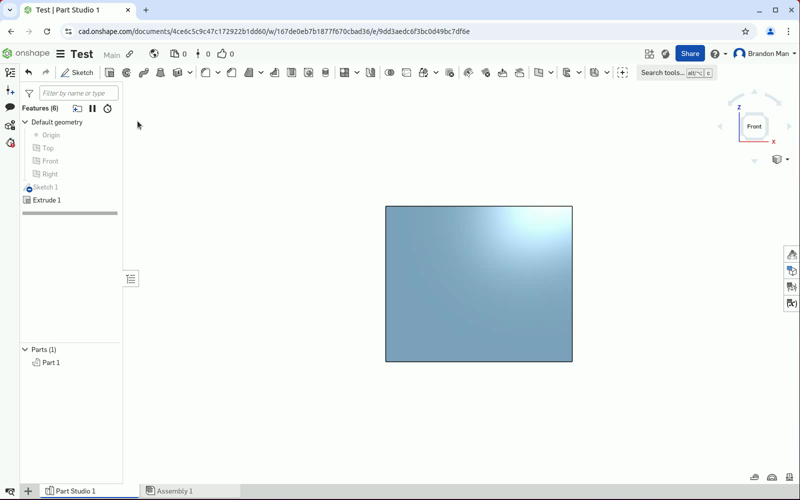
key(shift+h)
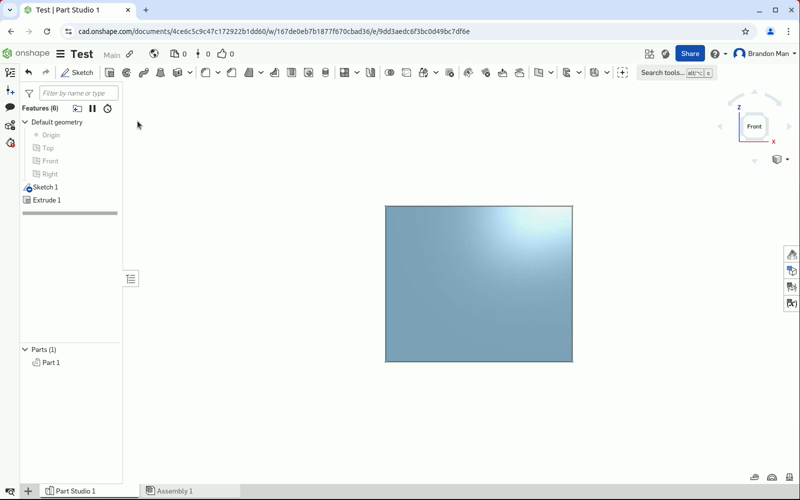
key(shift+h)
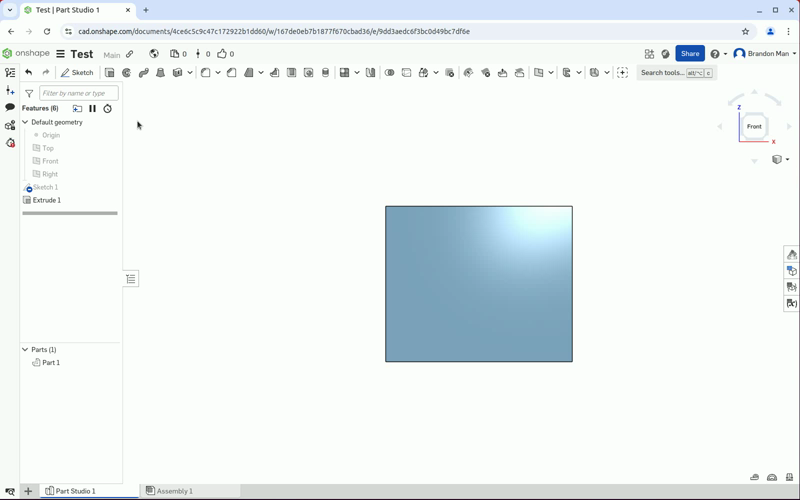
mouse_move(73, 189)
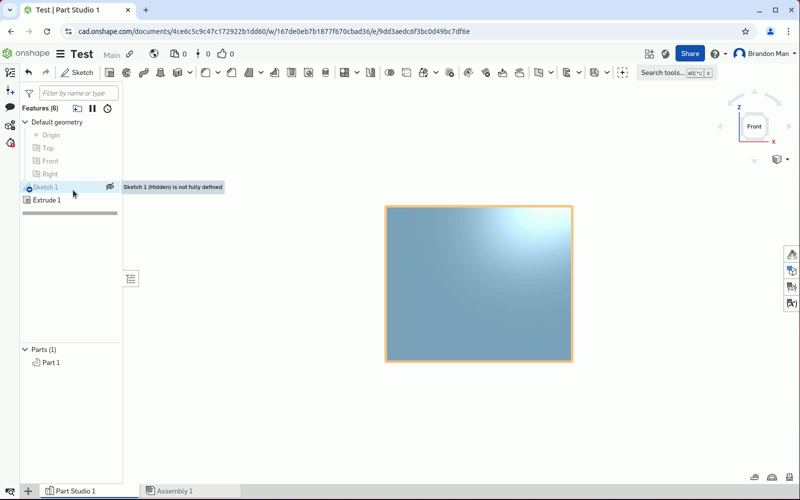
click(73, 189)
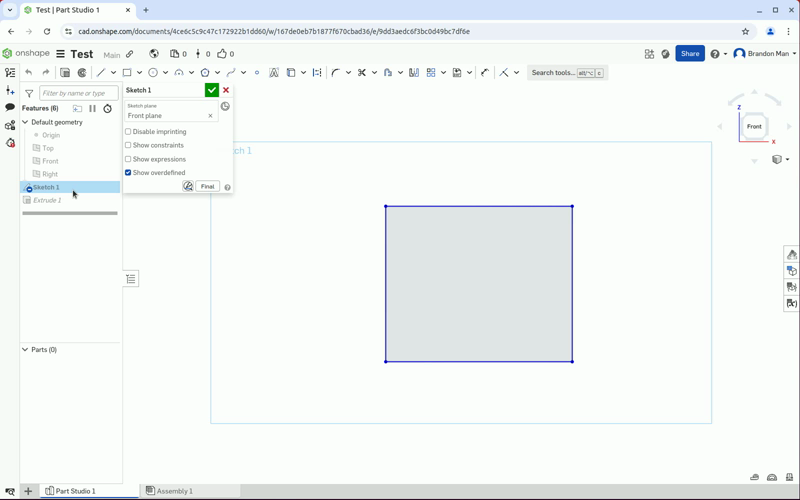
mouse_move(229, 92)
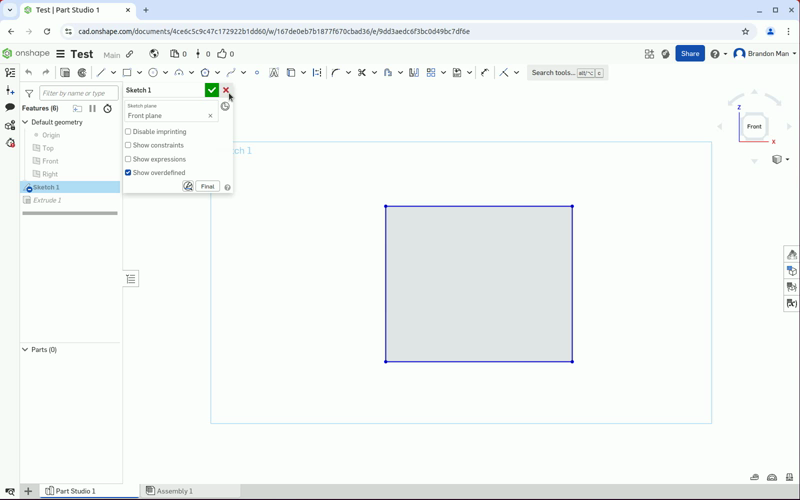
click(229, 92)
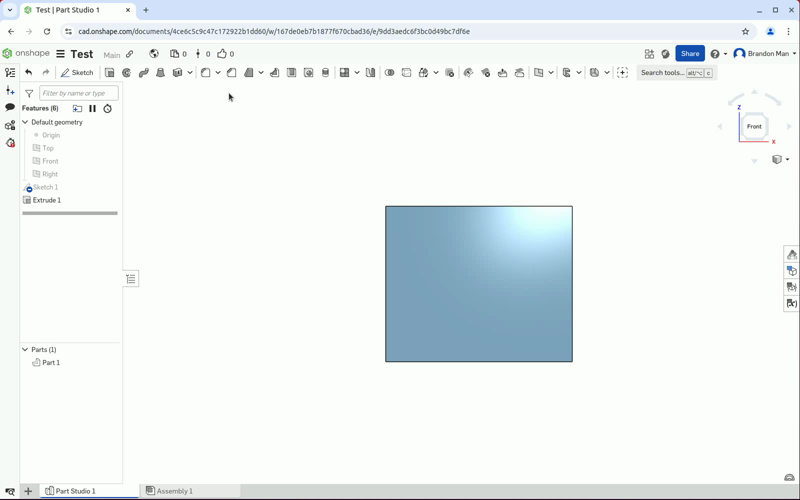
mouse_move(541, 75)
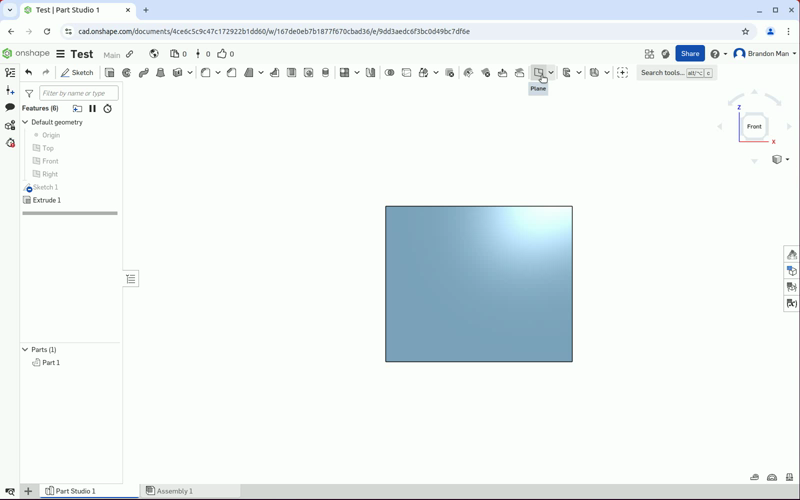
click(541, 75)
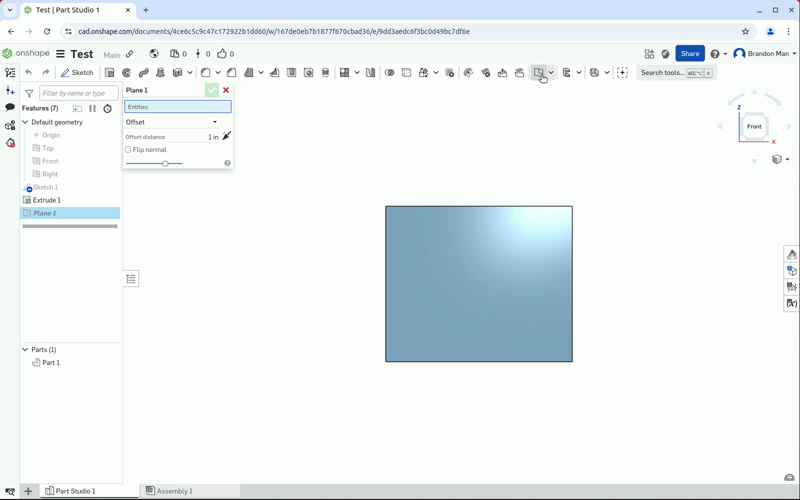
mouse_move(73, 163)
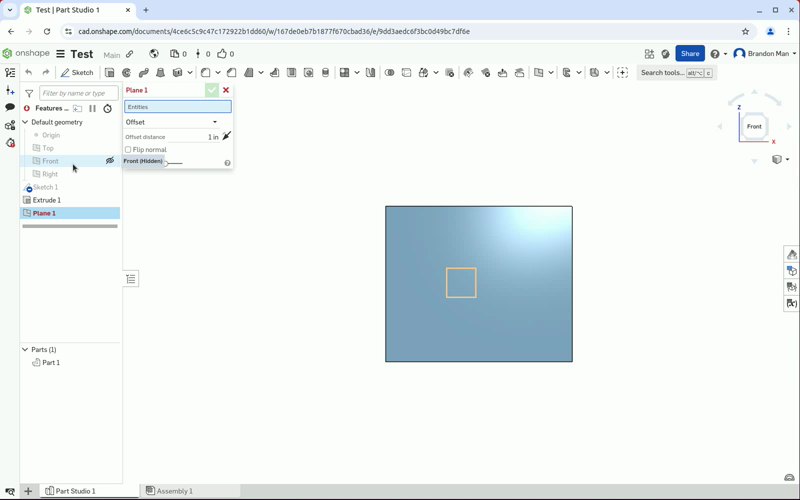
click(73, 163)
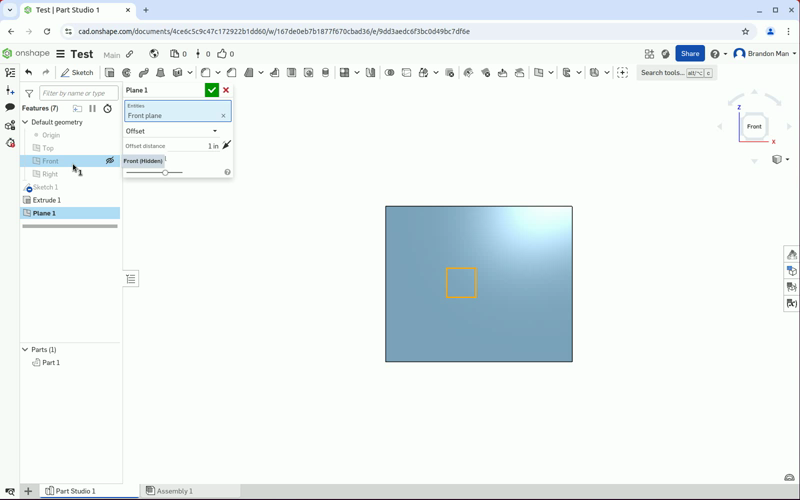
key(tab, 2)
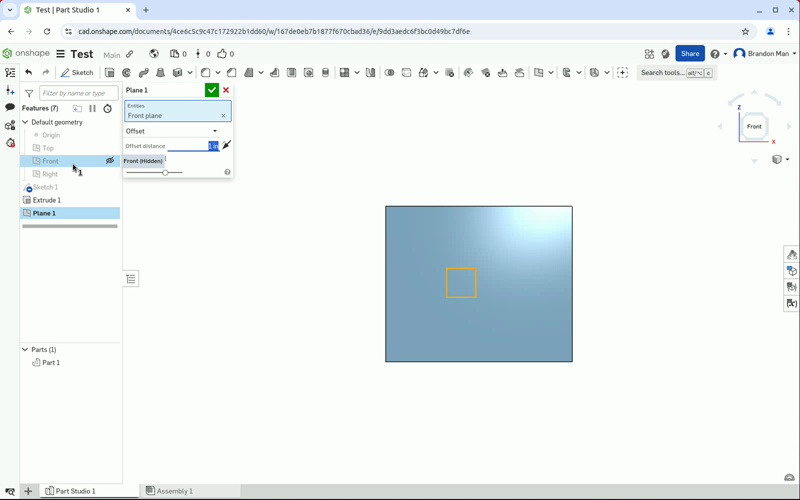
text(8.196)
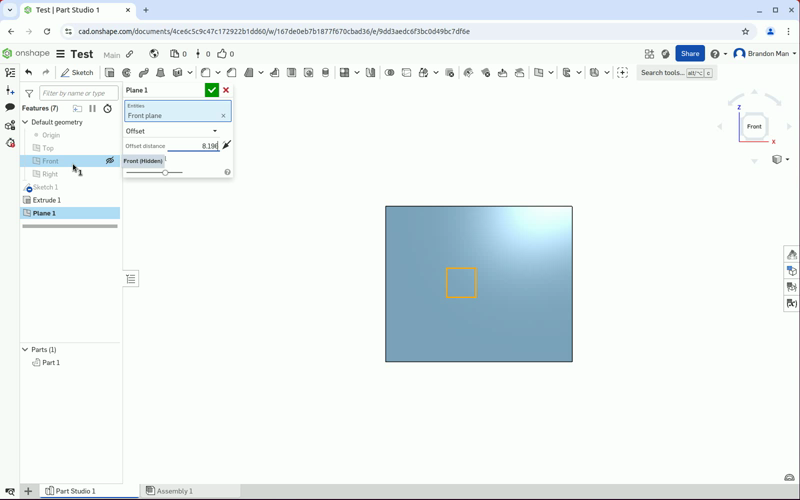
key(enter, 2)
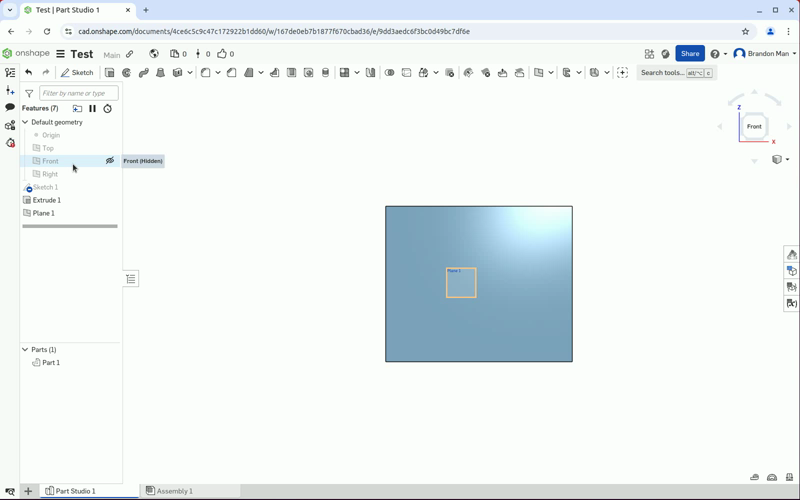
key(shift+s)
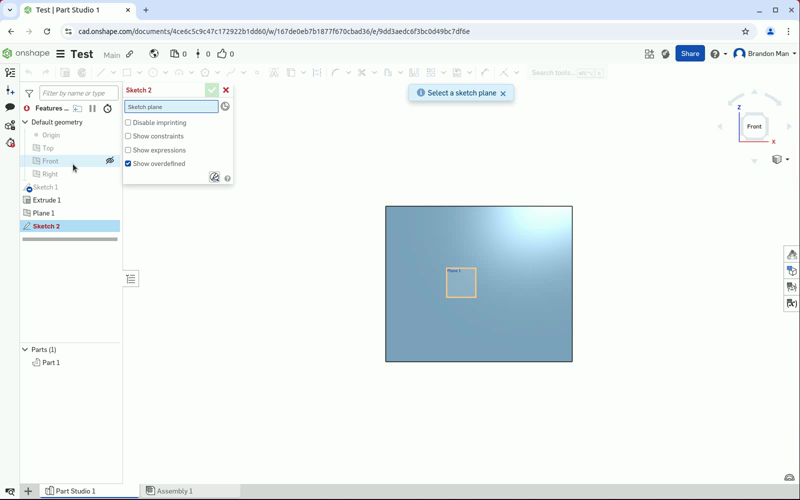
mouse_move(73, 215)
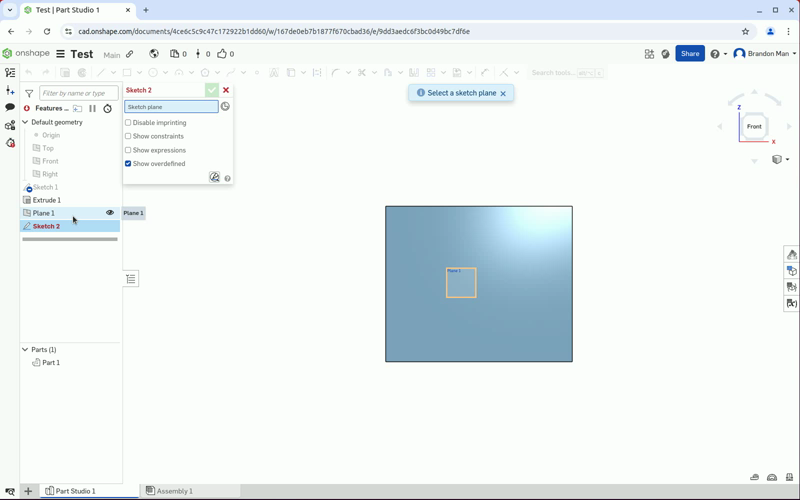
click(73, 215)
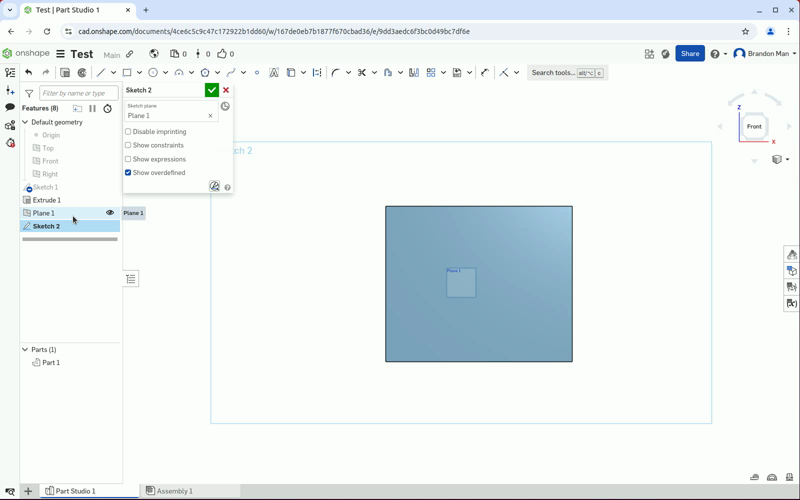
mouse_move(73, 352)
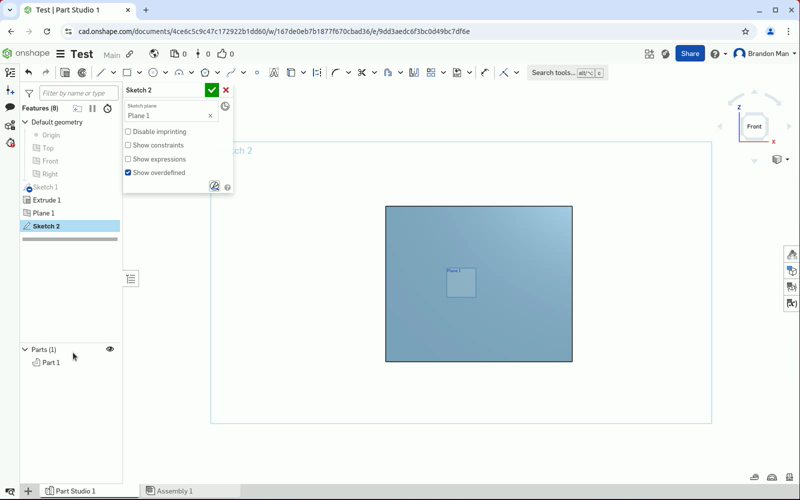
key(y)
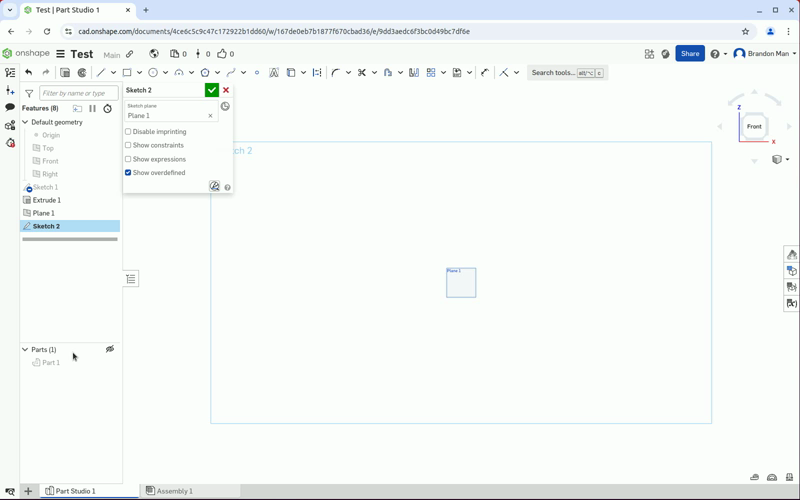
key(l)
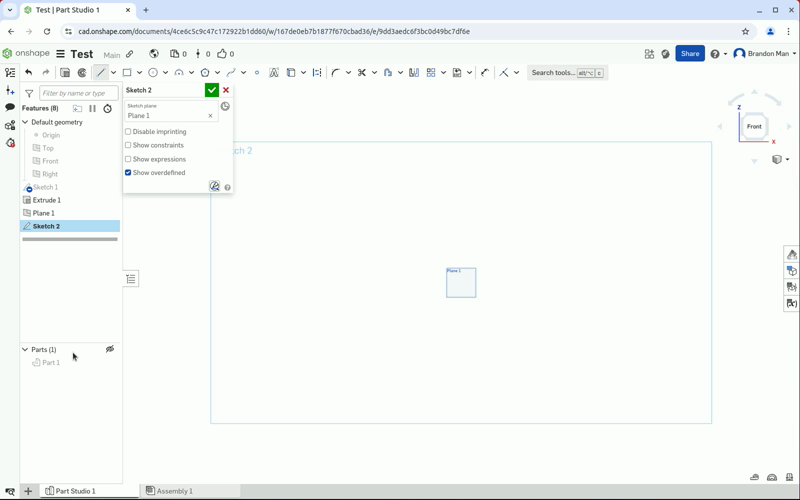
key_down(shift)
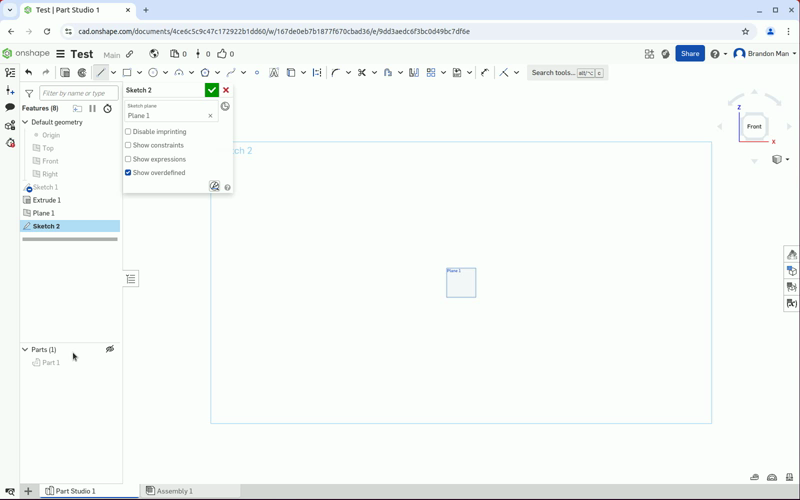
mouse_move(385, 266)
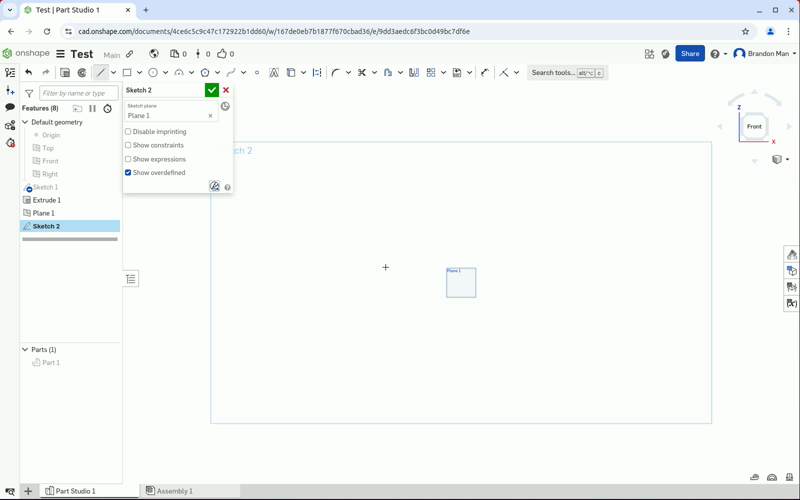
click(385, 266)
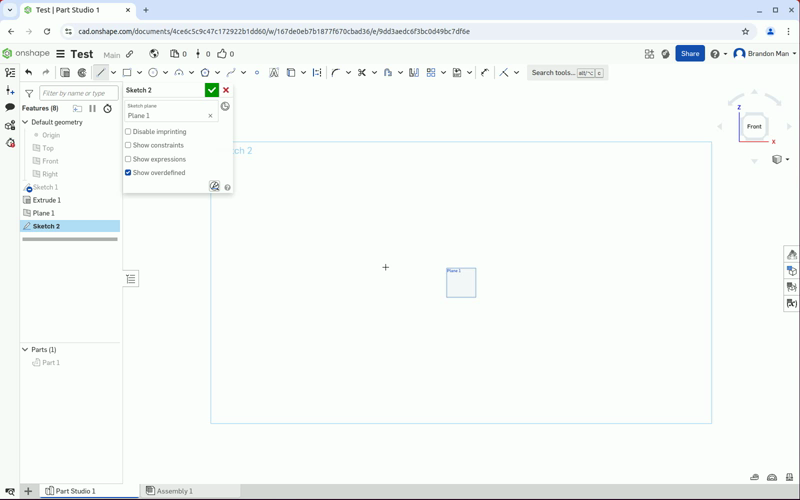
key_up(shift)
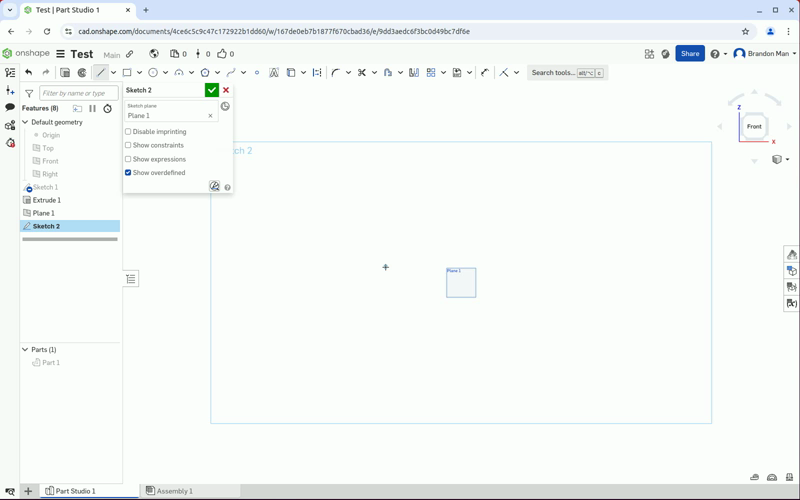
key_down(shift)
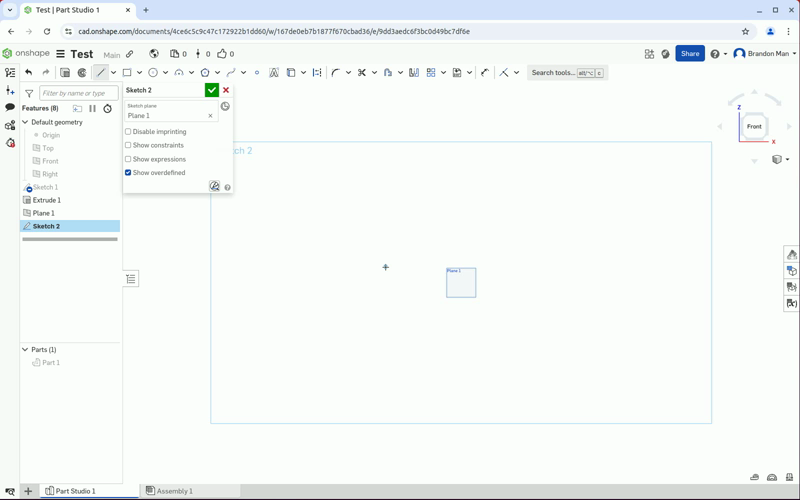
mouse_move(464, 266)
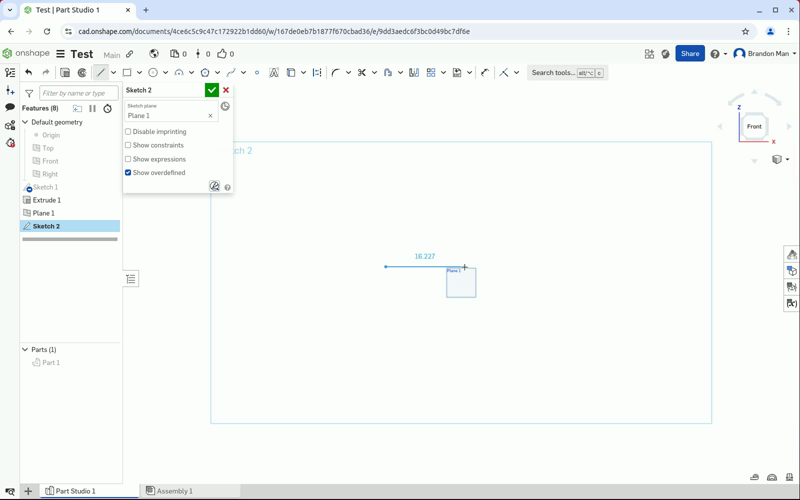
click(464, 266)
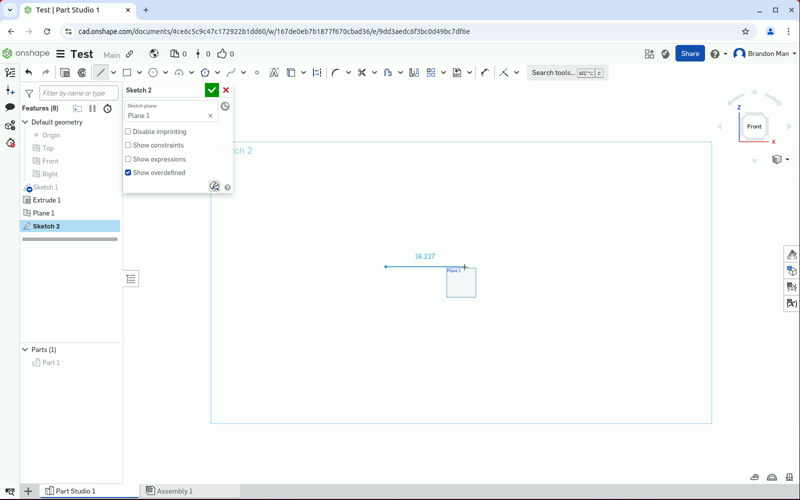
key_up(shift)
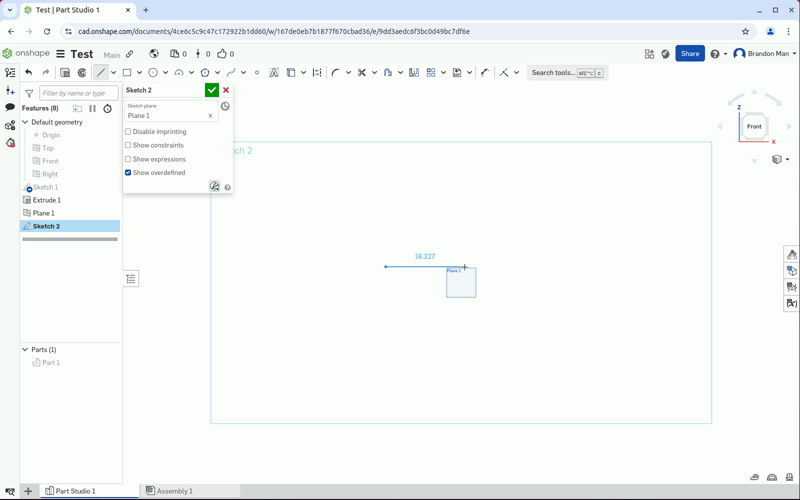
key_down(shift)
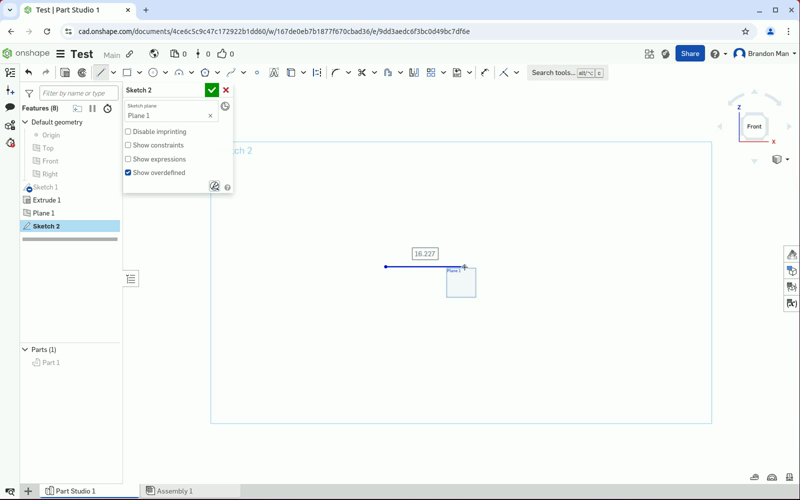
mouse_move(464, 205)
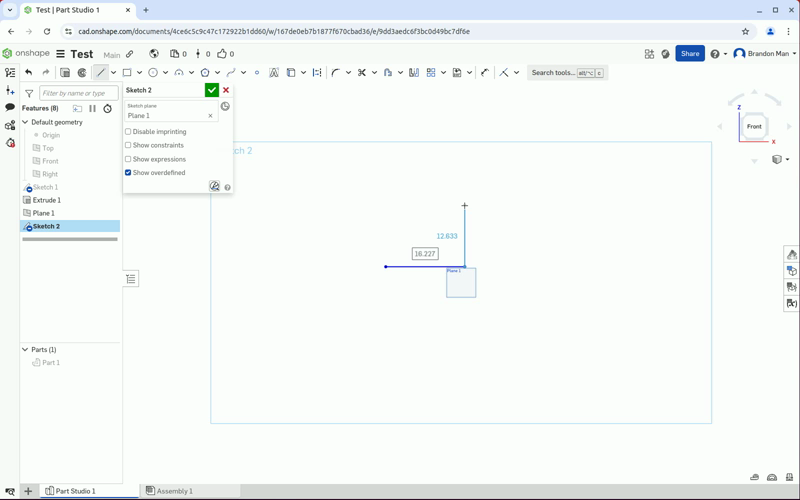
click(464, 205)
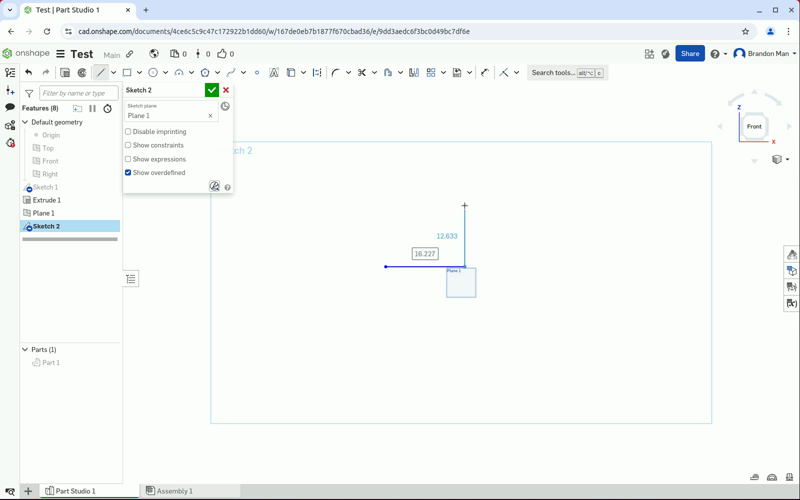
key_up(shift)
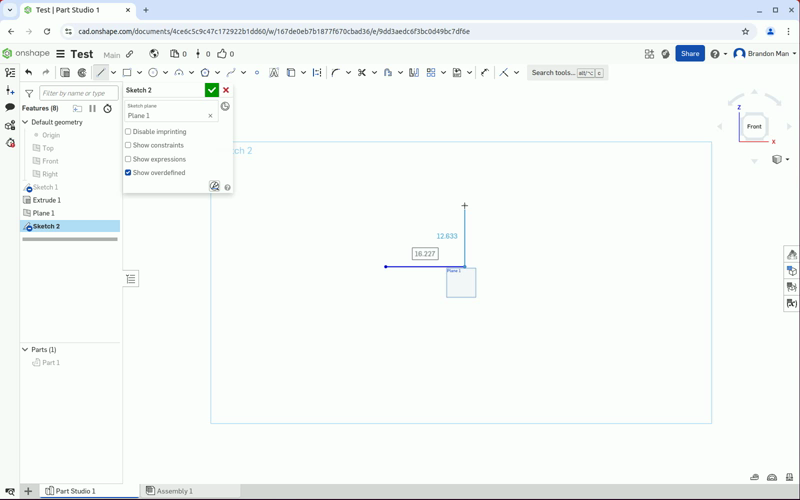
key_down(shift)
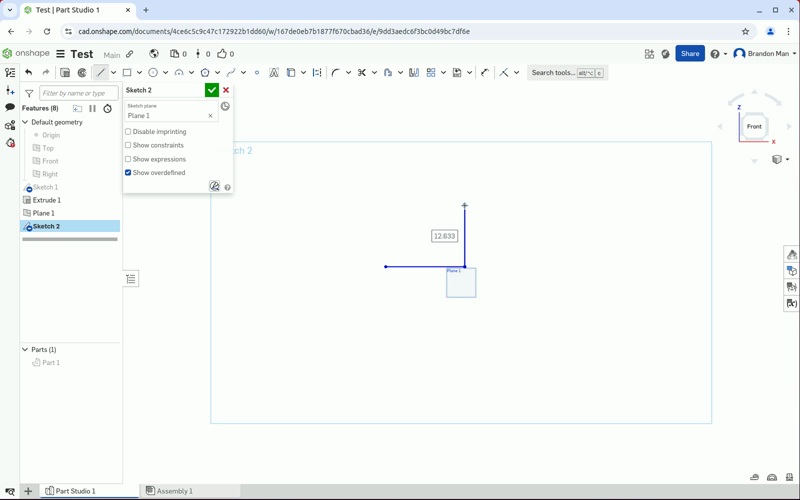
mouse_move(385, 205)
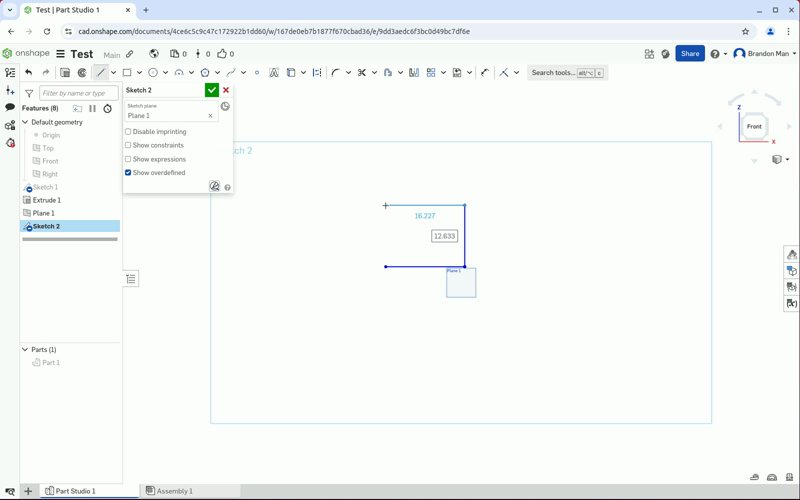
click(385, 205)
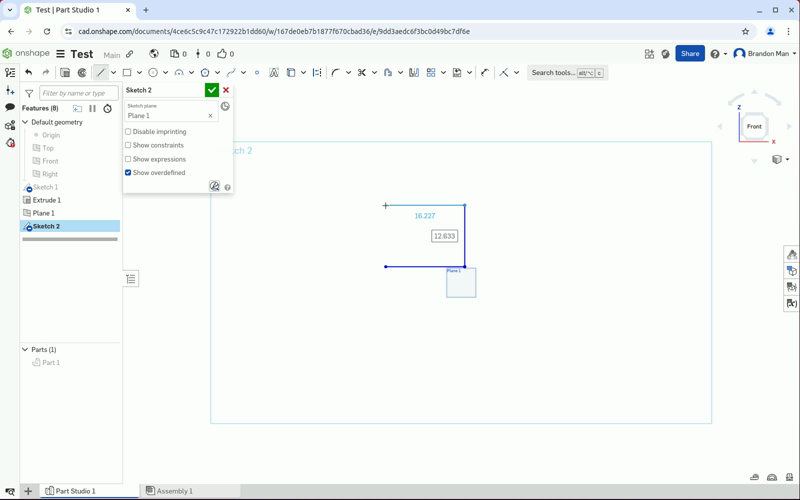
key_up(shift)
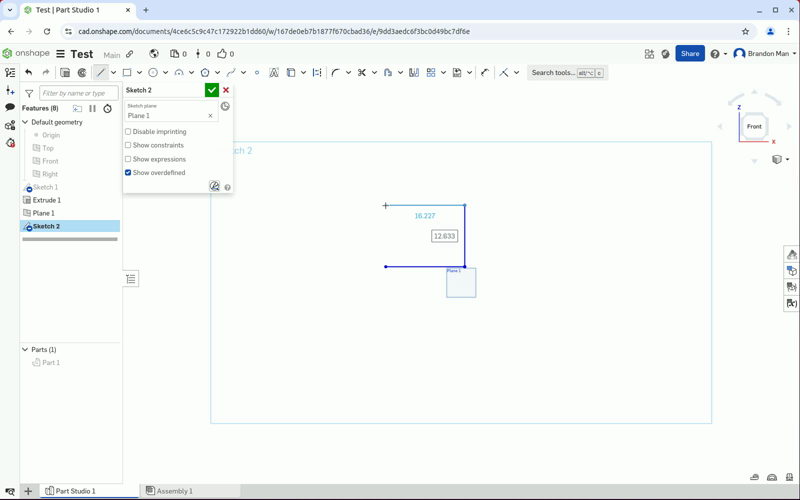
key_down(shift)
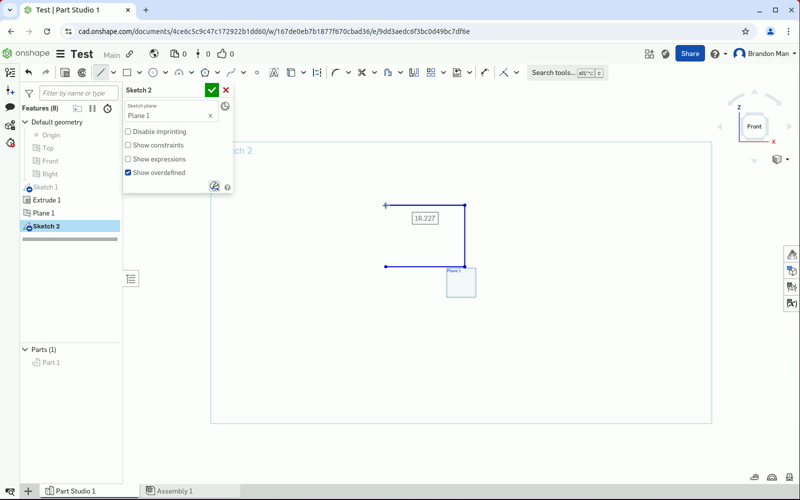
mouse_move(385, 266)
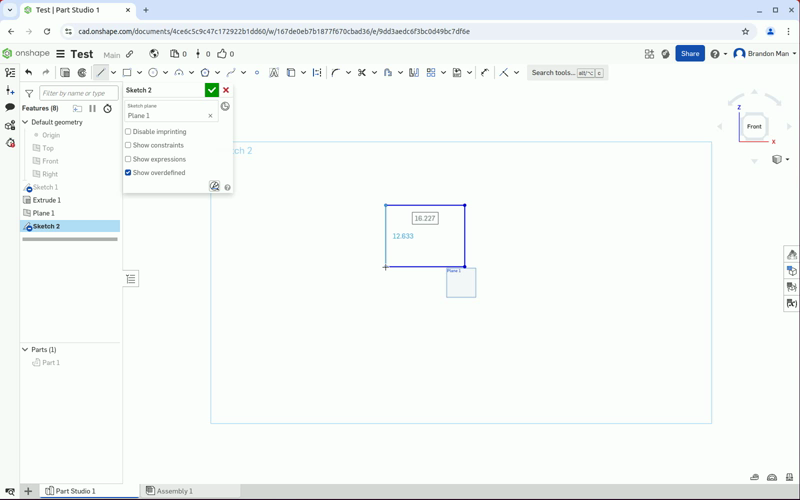
key_up(shift)
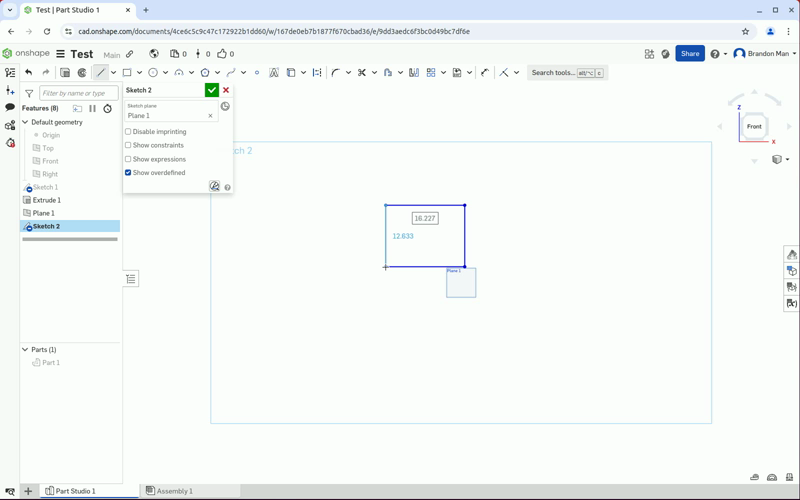
click(385, 266)
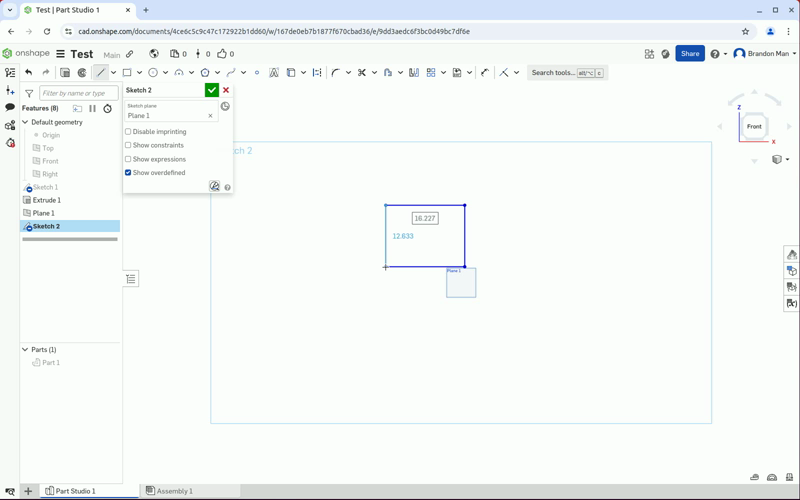
key(esc)
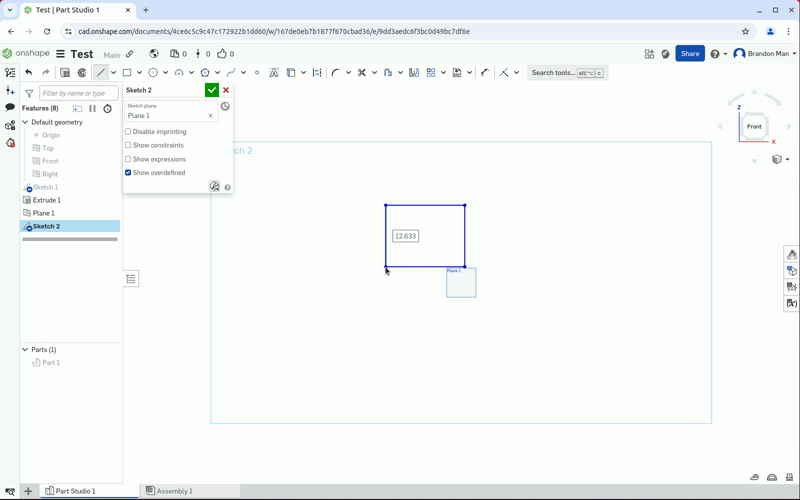
mouse_move(417, 258)
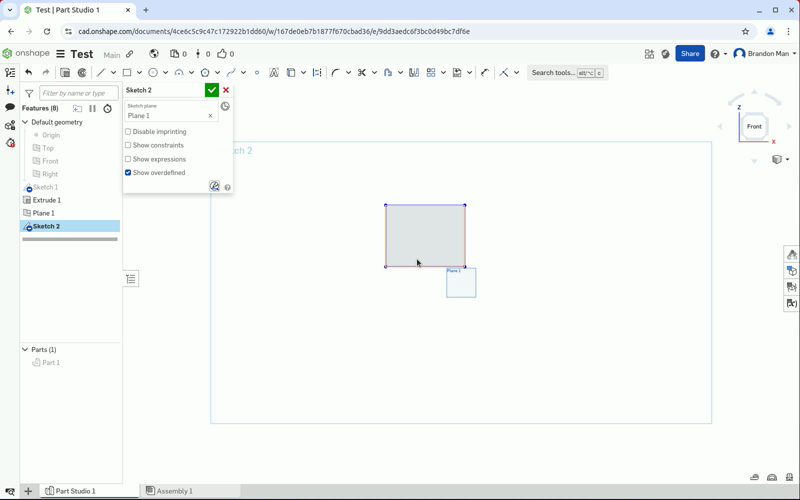
click(417, 258)
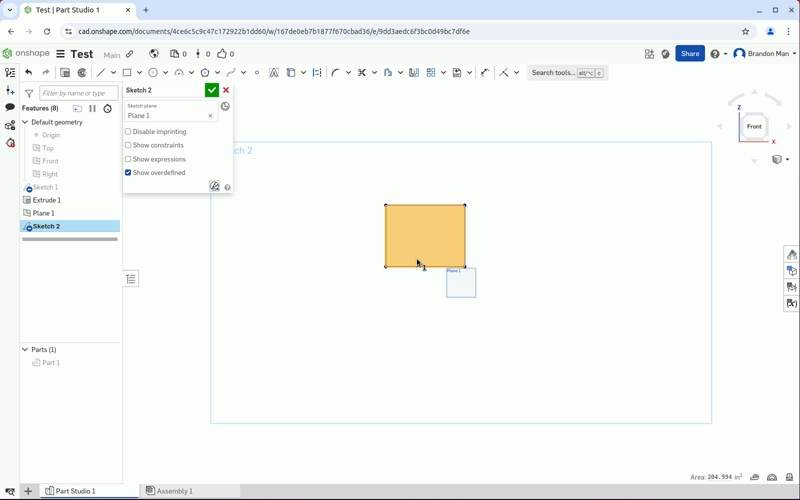
mouse_move(73, 352)
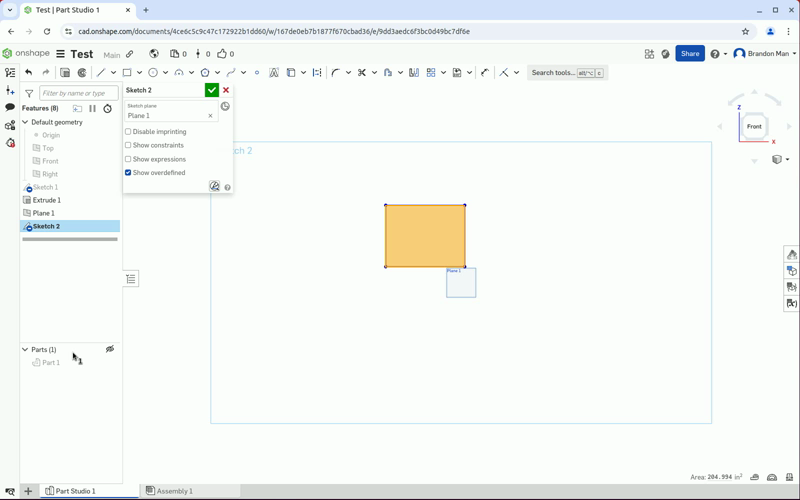
key(shift+y)
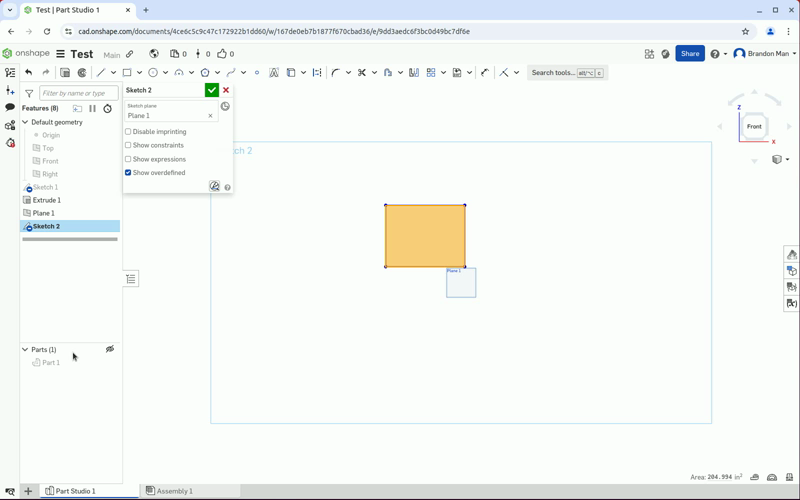
key(shift+e)
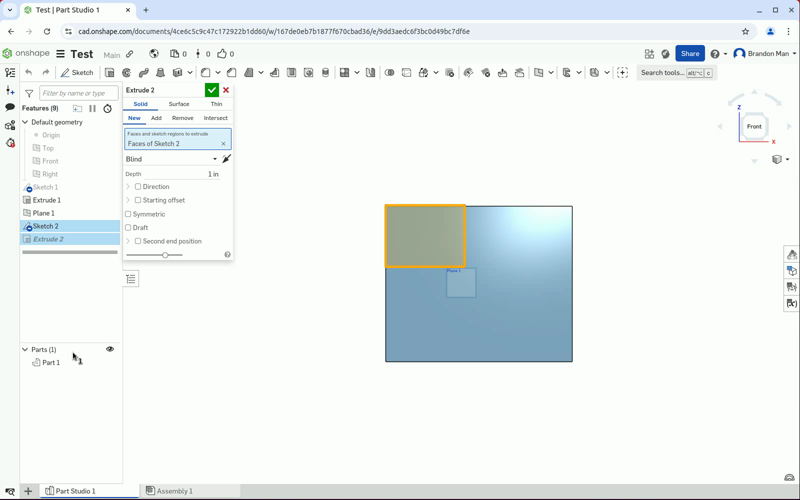
mouse_move(143, 106)
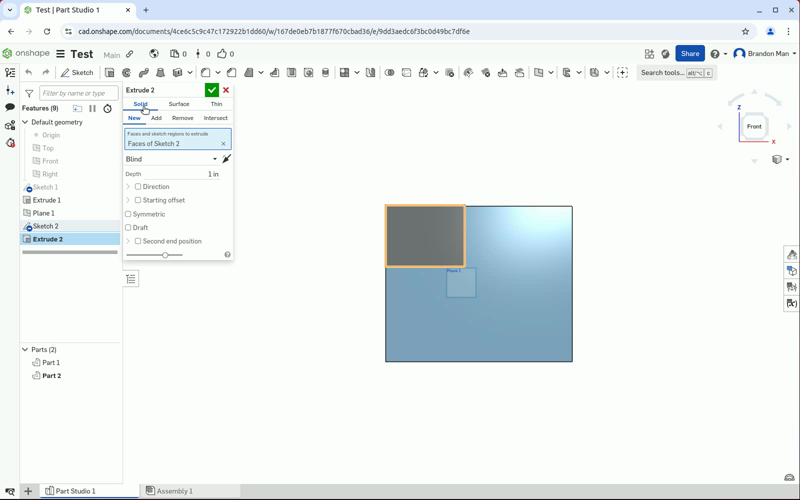
click(143, 106)
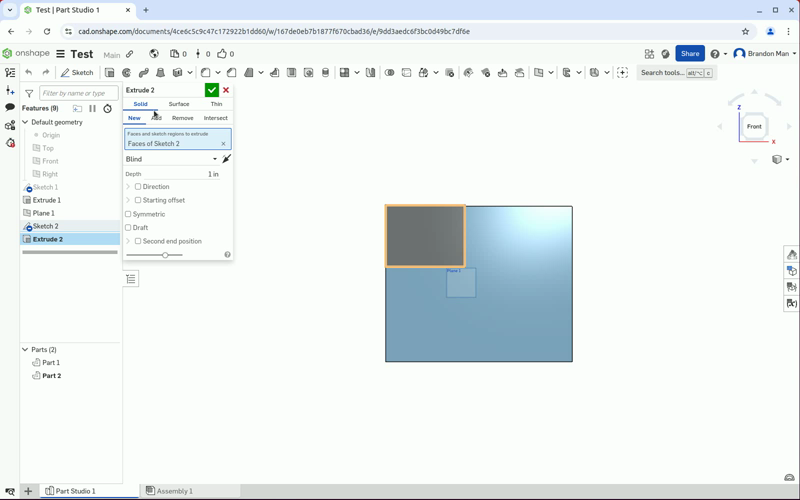
mouse_move(186, 120)
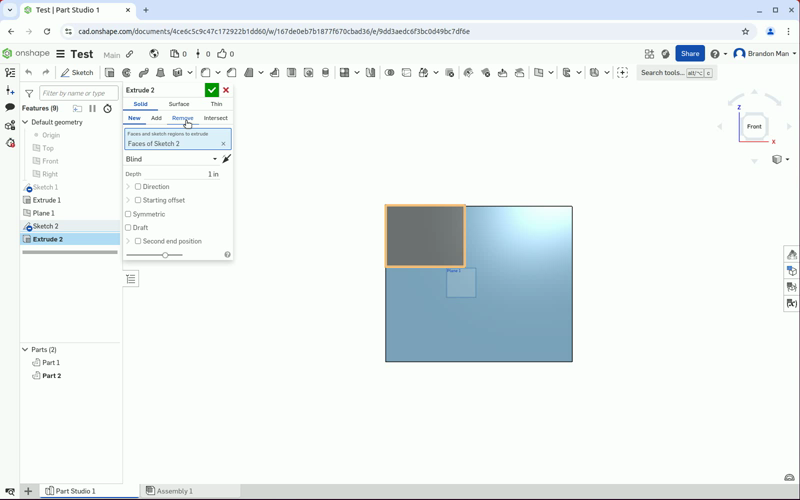
click(186, 120)
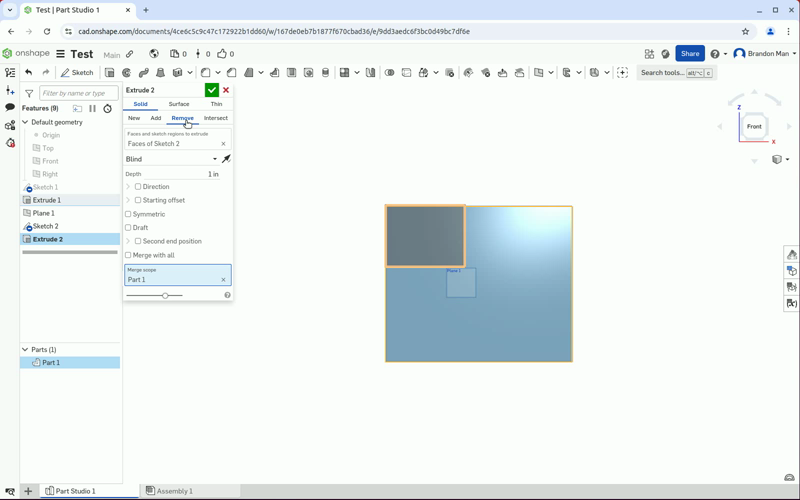
key(tab, 4)
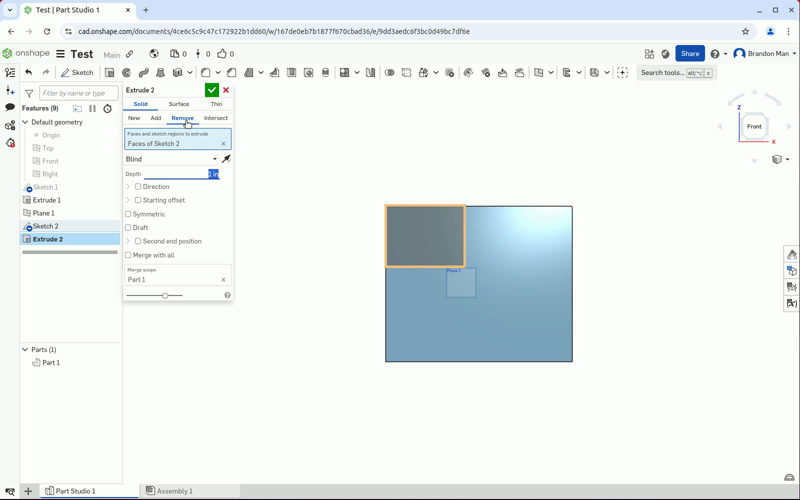
text(8.425)
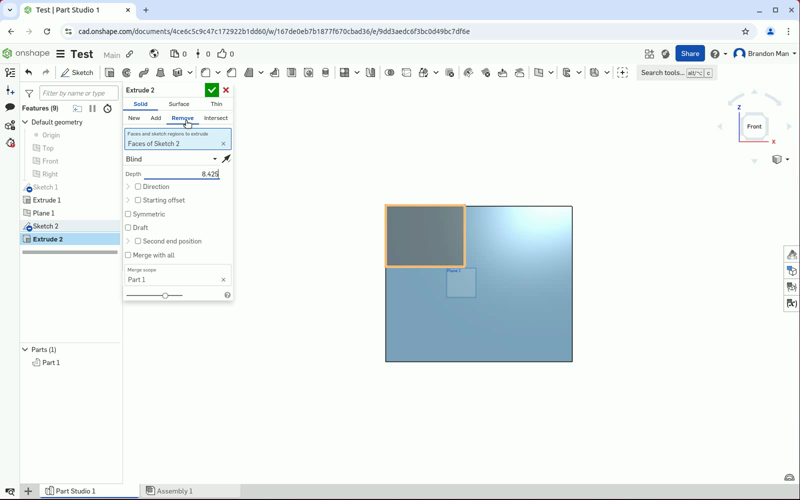
key(tab, 6)
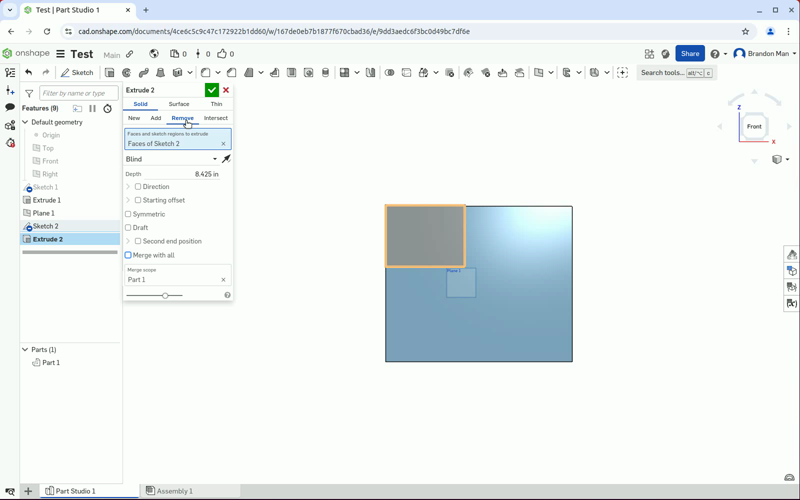
key(space)
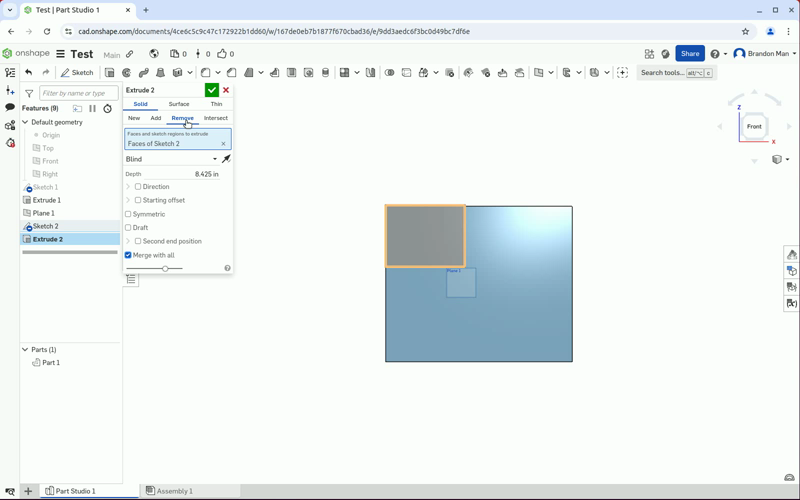
key(enter)
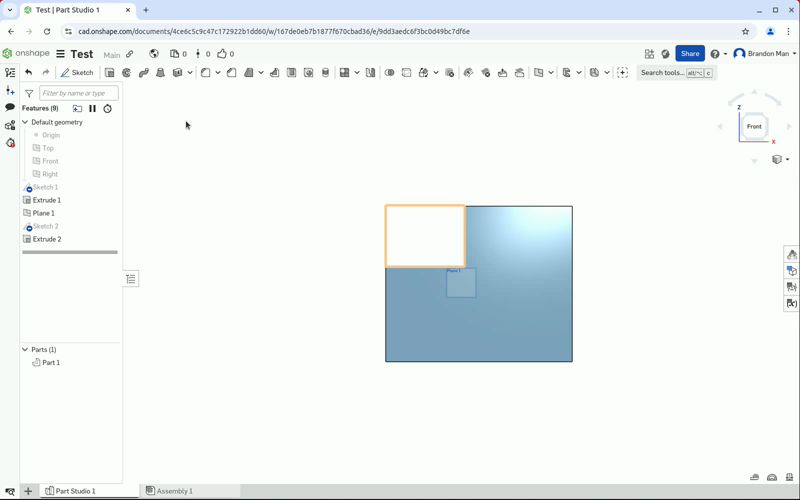
key(shift+h)
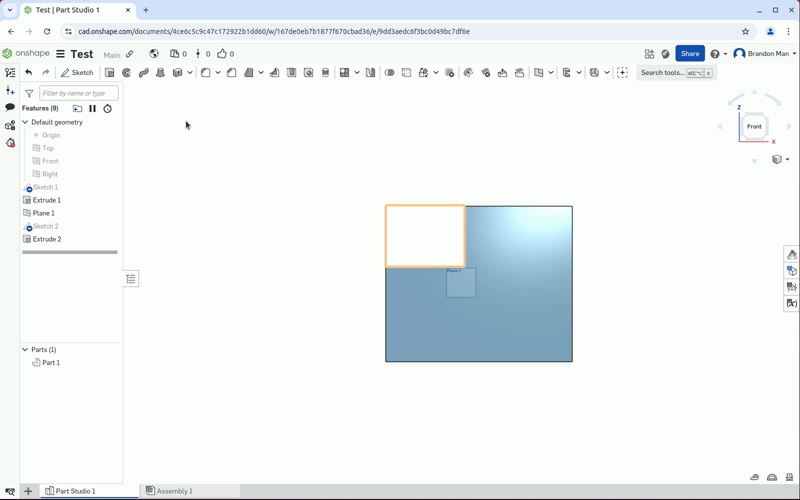
key(shift+h)
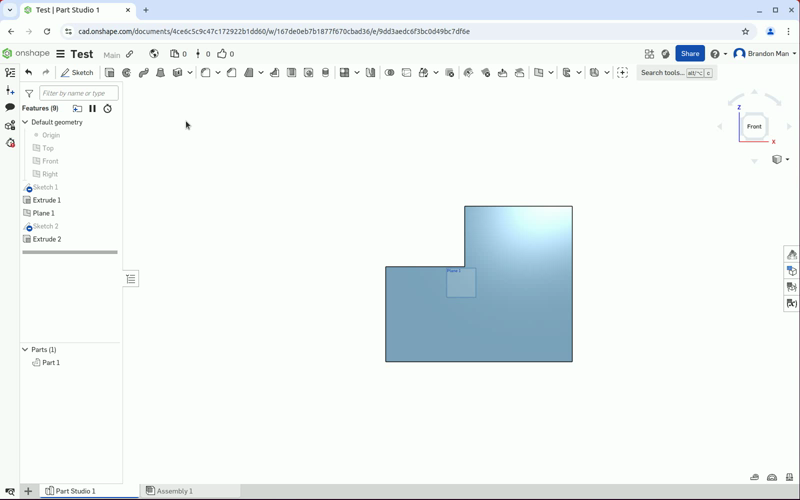
mouse_move(73, 189)
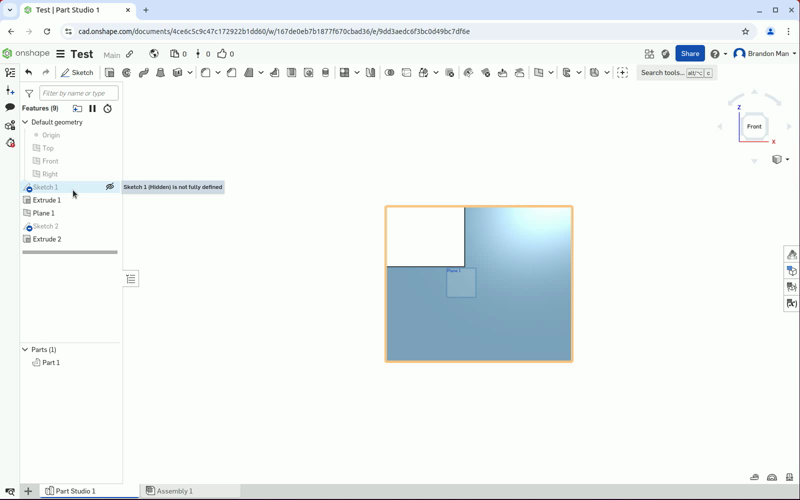
click(73, 189)
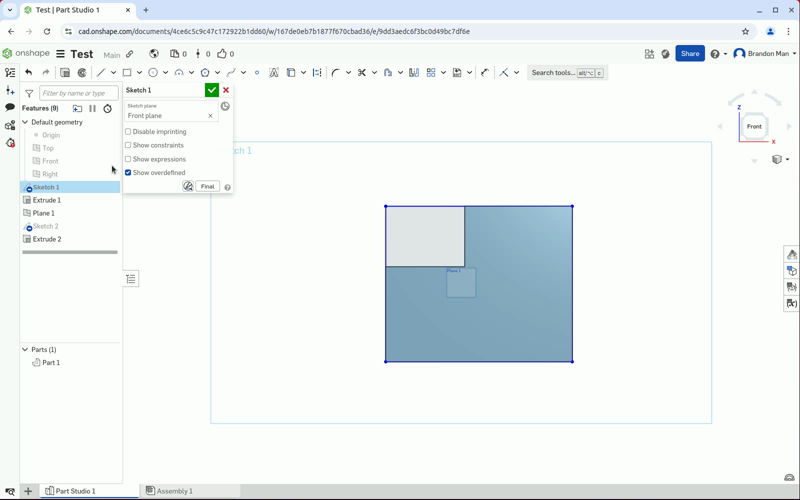
mouse_move(229, 92)
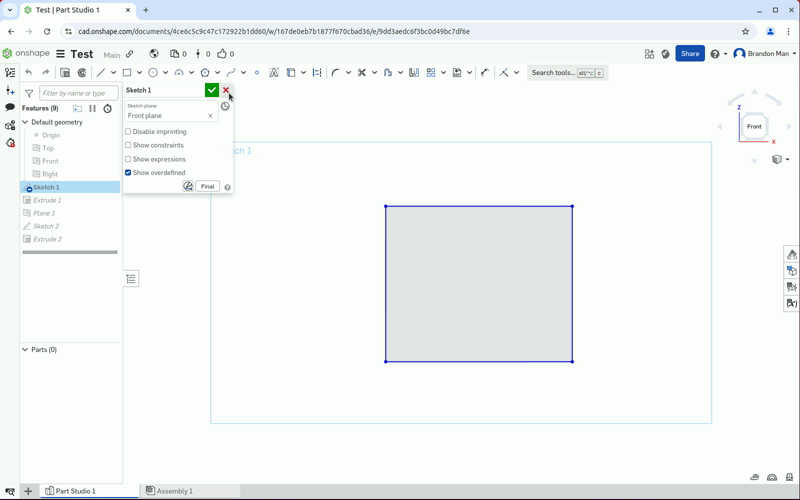
click(229, 92)
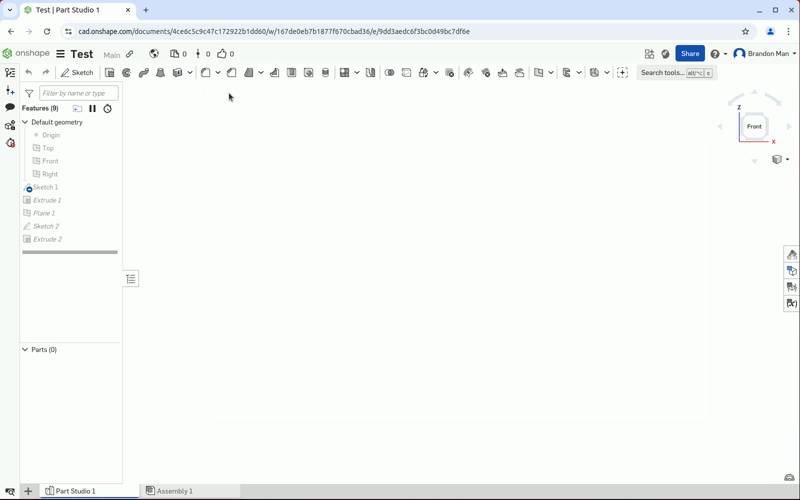
key(shift+s)
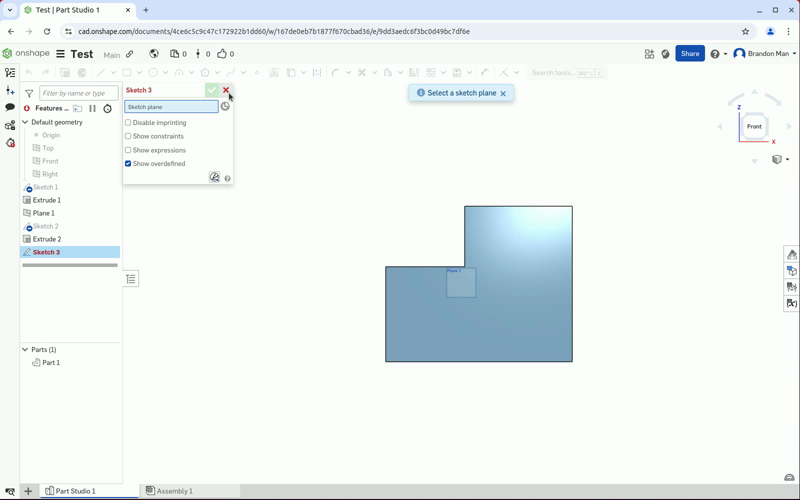
mouse_move(73, 215)
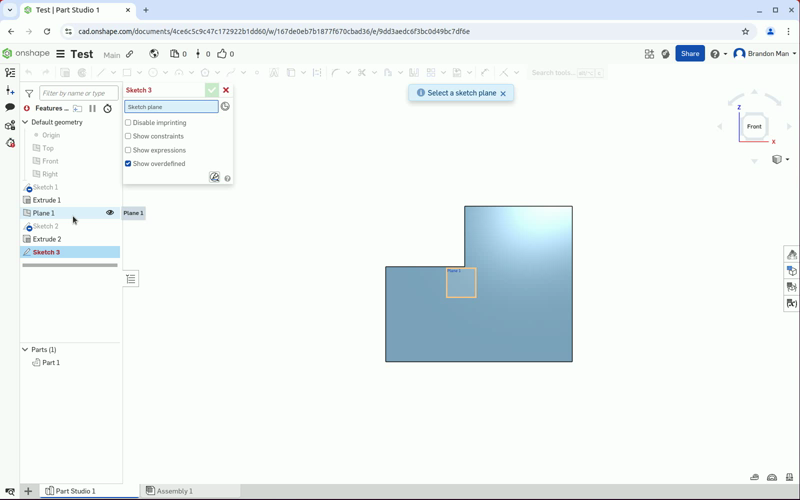
click(73, 215)
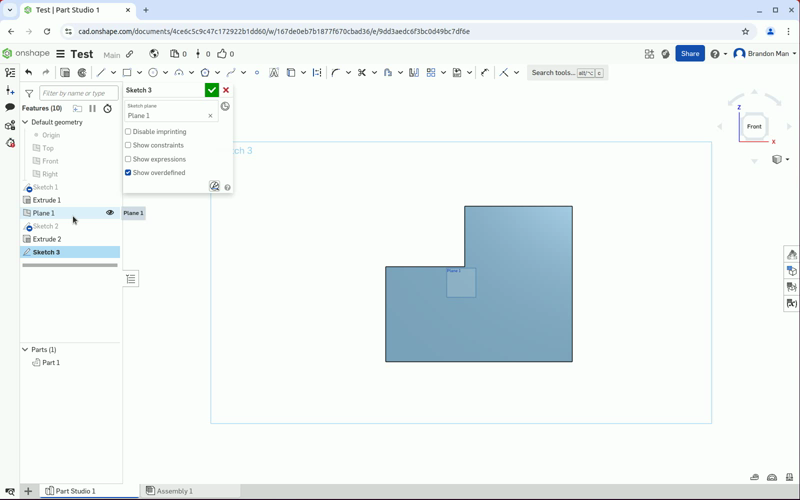
mouse_move(73, 352)
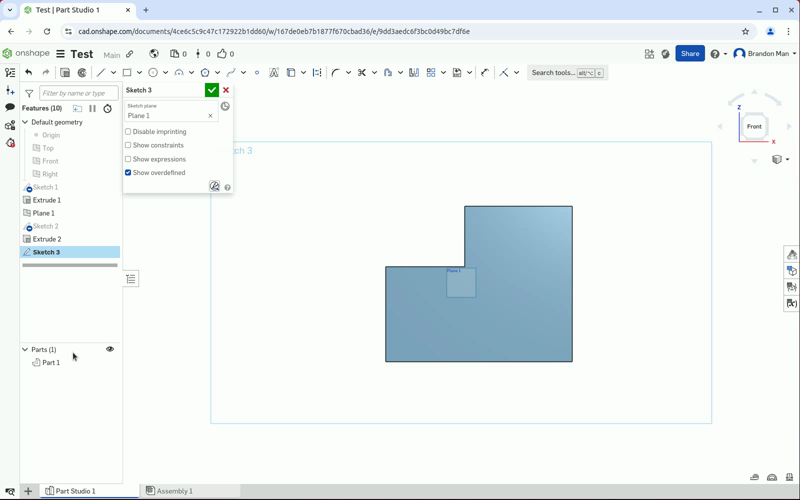
key(y)
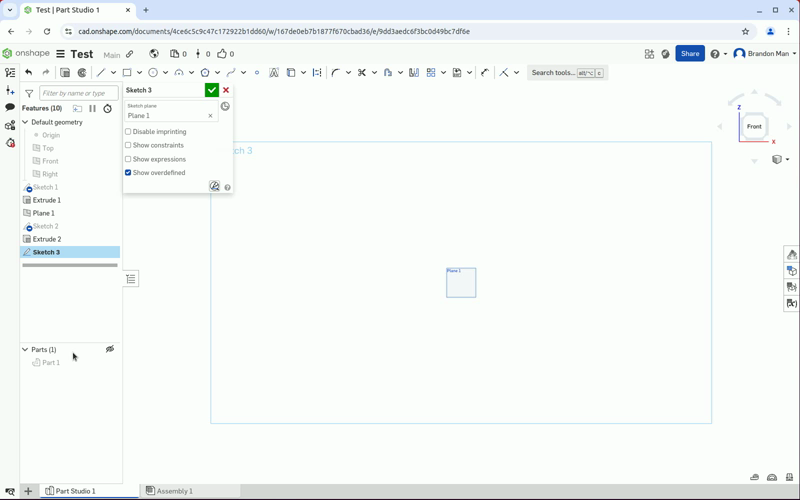
key(l)
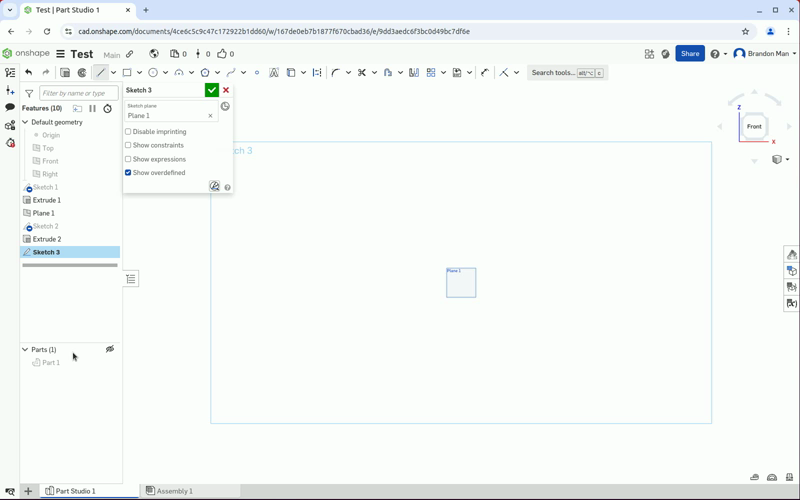
key_down(shift)
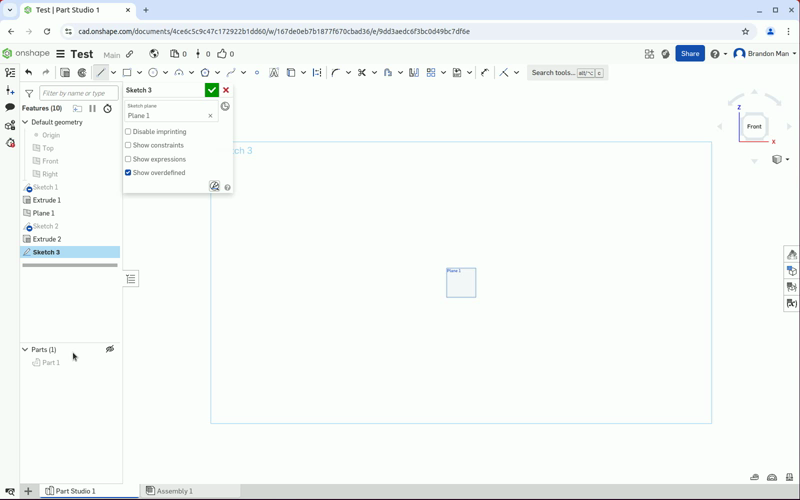
mouse_move(511, 312)
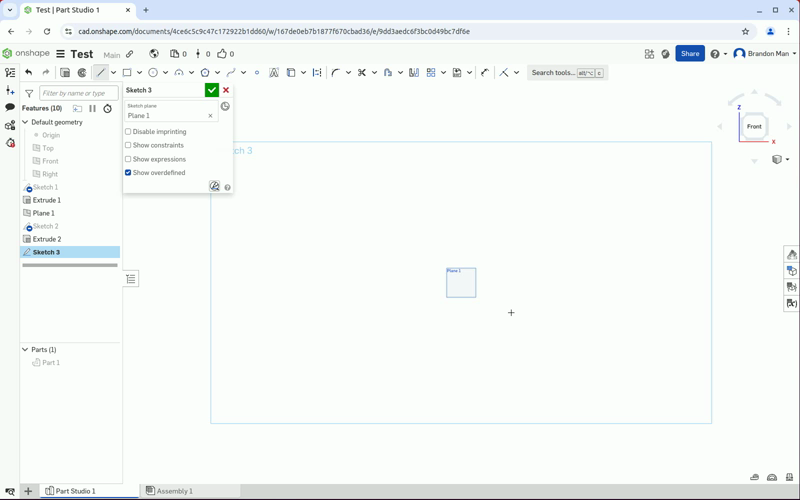
click(511, 312)
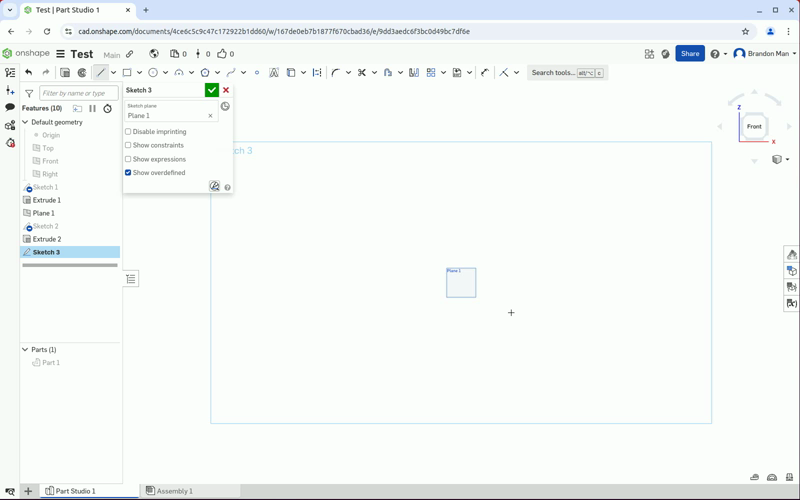
key_up(shift)
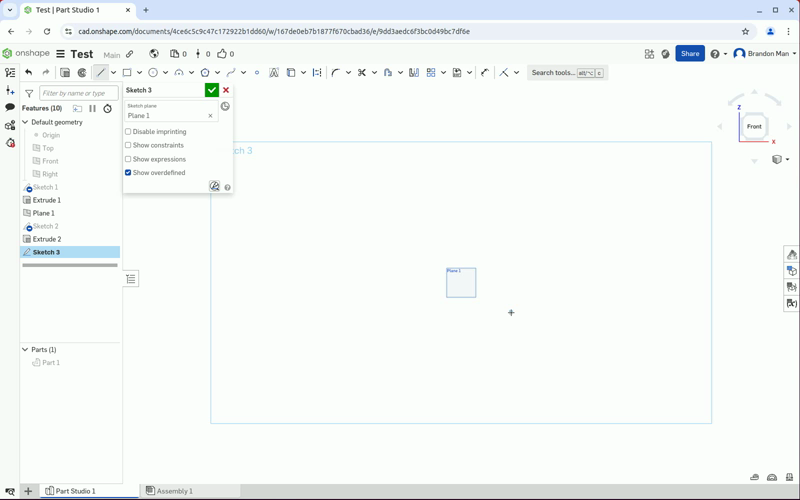
key_down(shift)
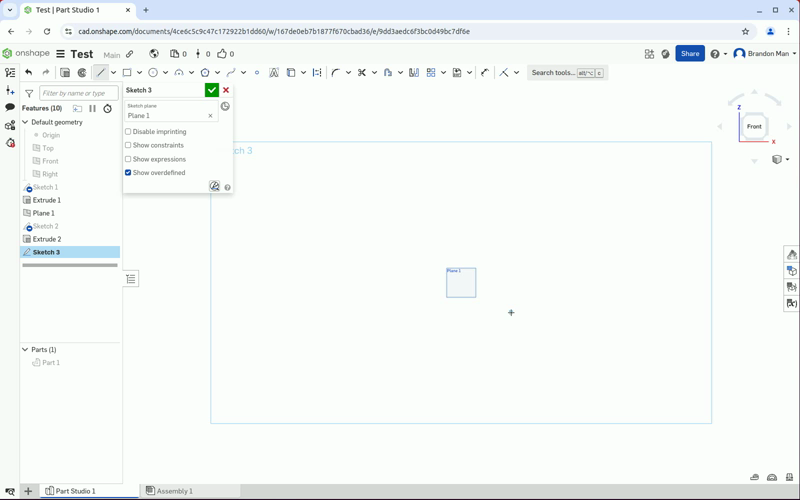
mouse_move(573, 312)
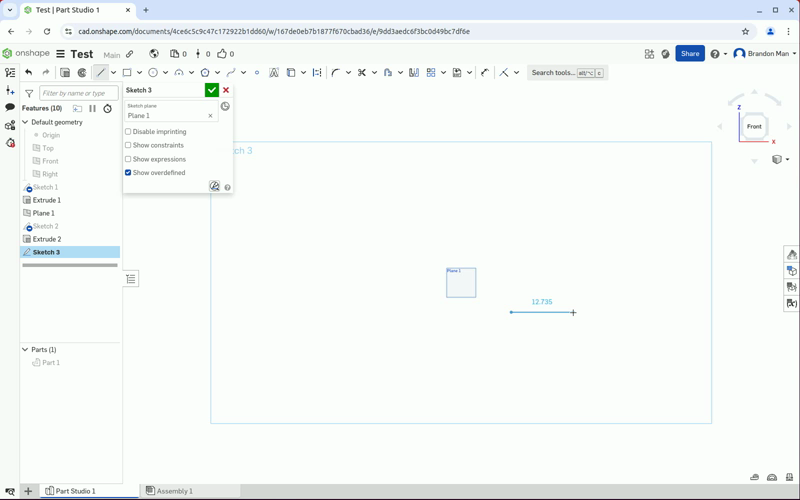
click(573, 312)
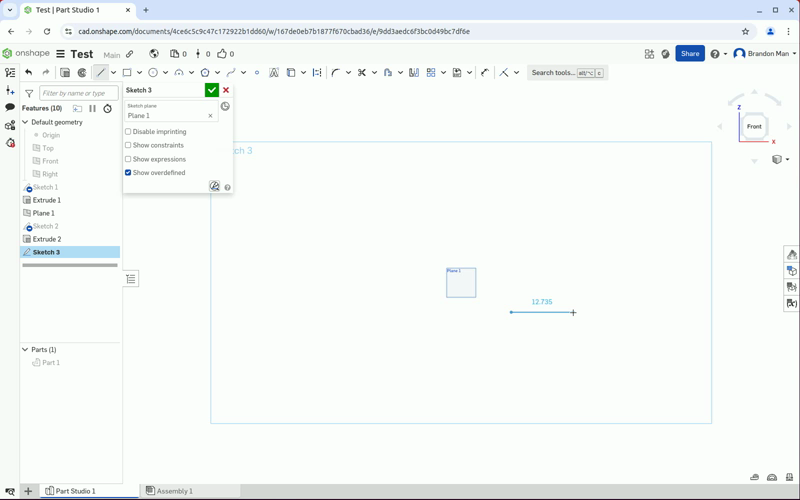
key_up(shift)
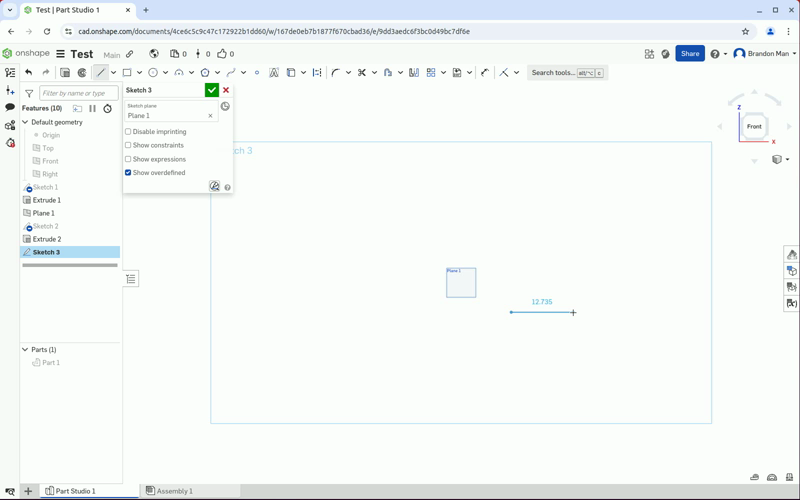
key_down(shift)
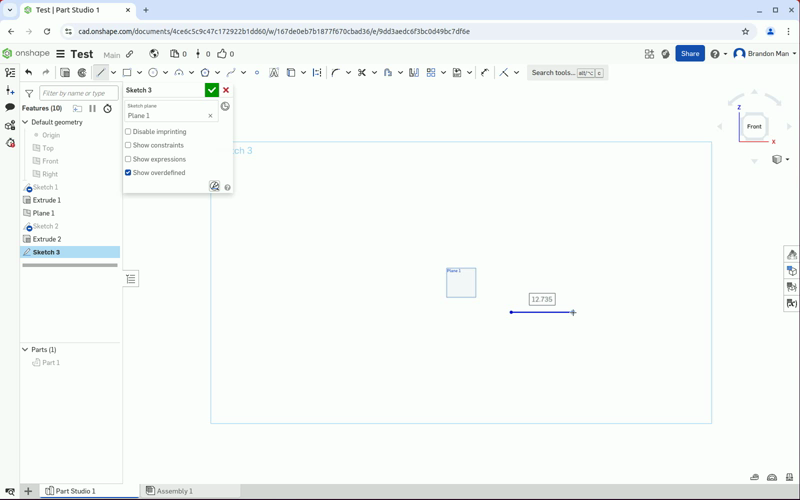
mouse_move(573, 205)
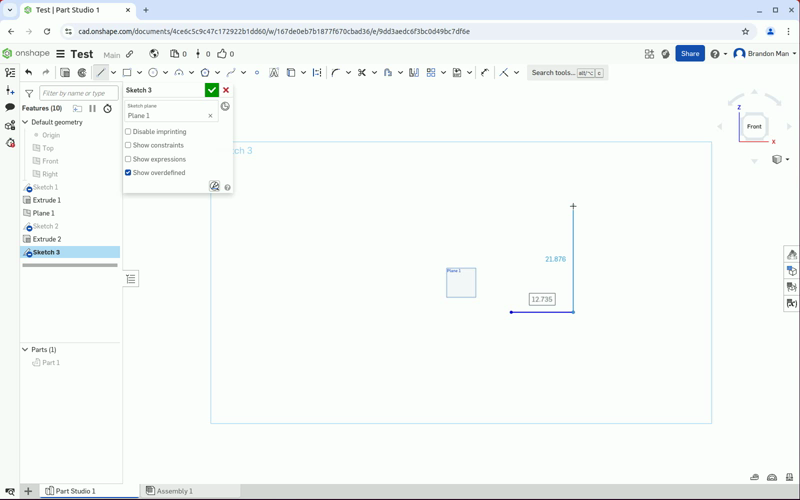
click(573, 205)
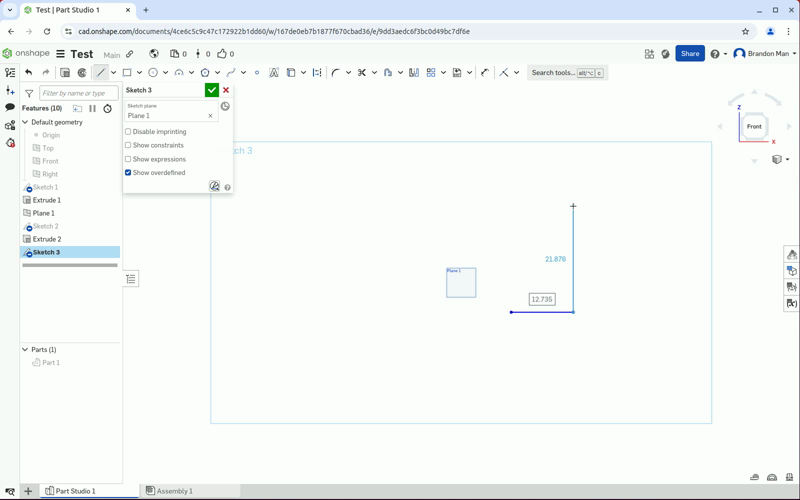
key_up(shift)
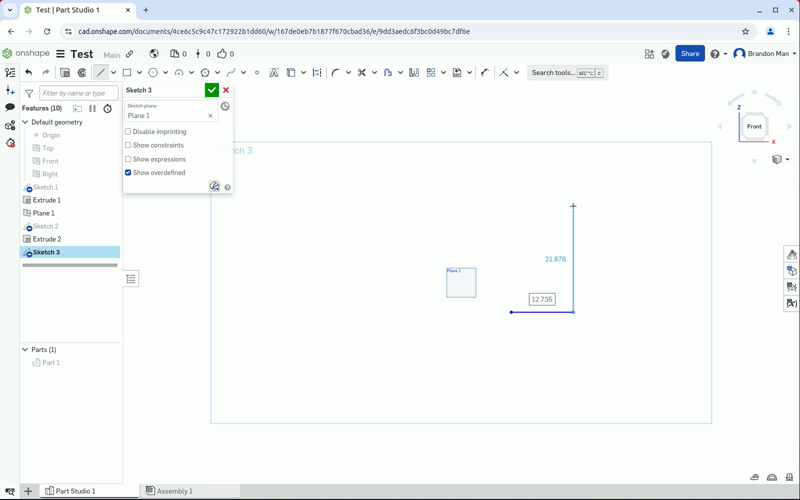
key_down(shift)
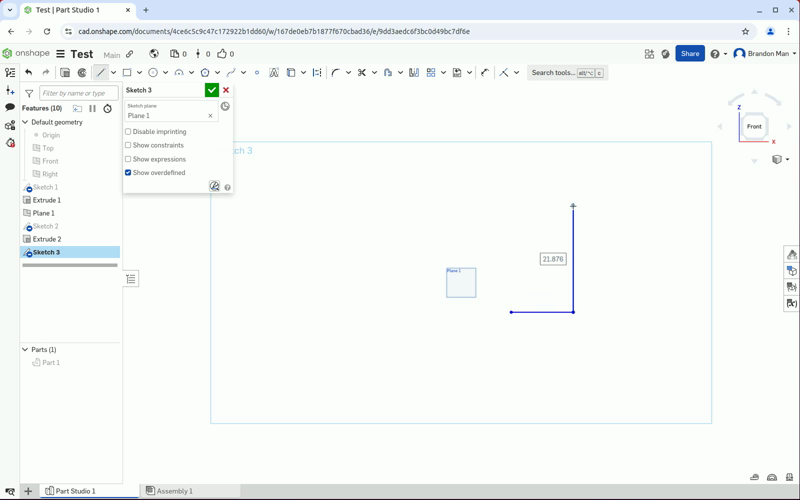
mouse_move(511, 205)
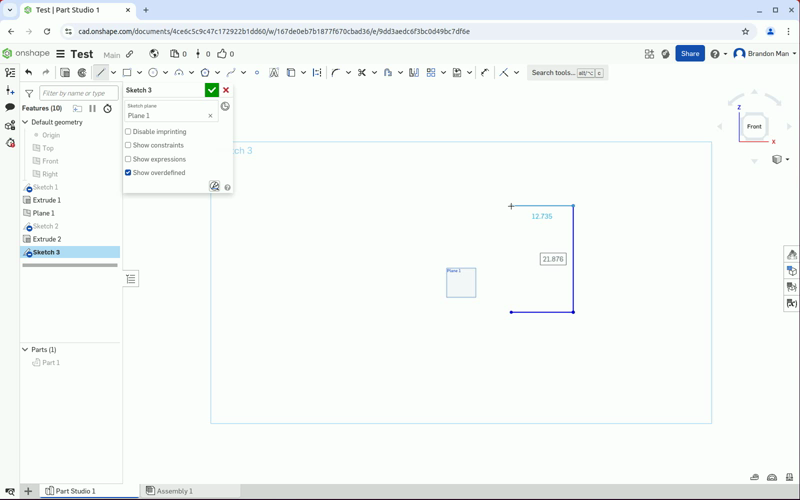
click(511, 205)
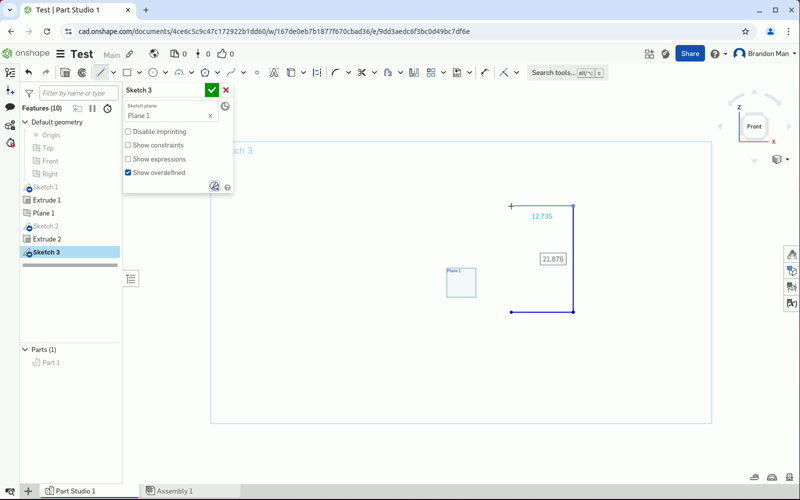
key_up(shift)
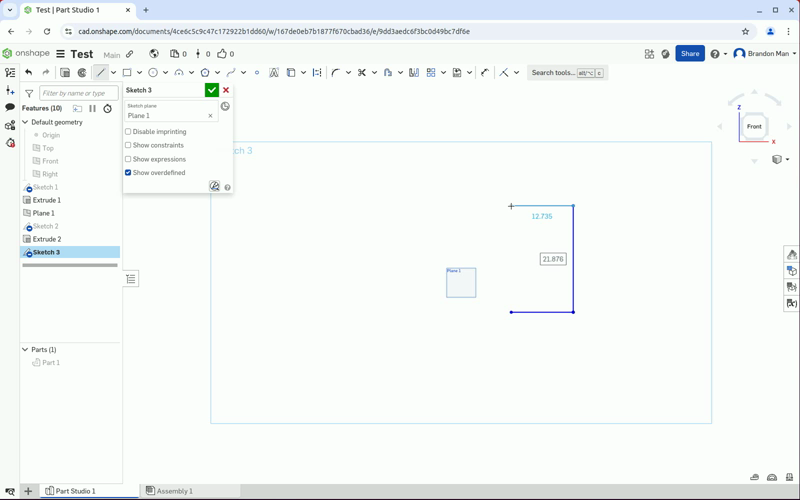
key_down(shift)
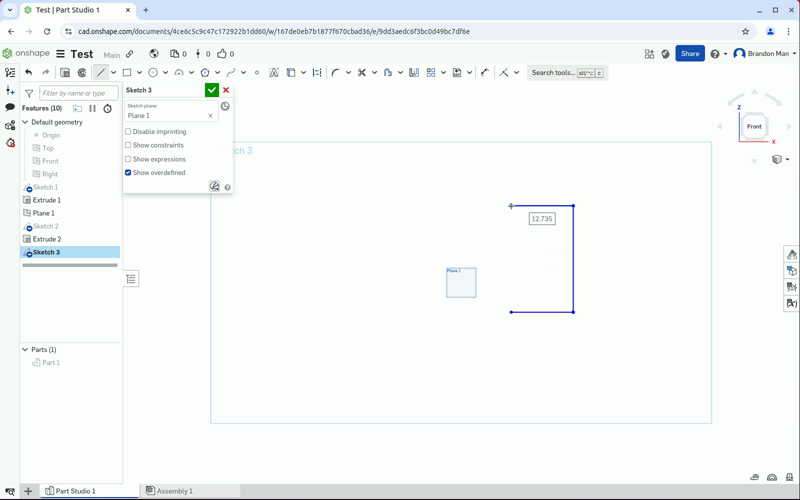
mouse_move(511, 312)
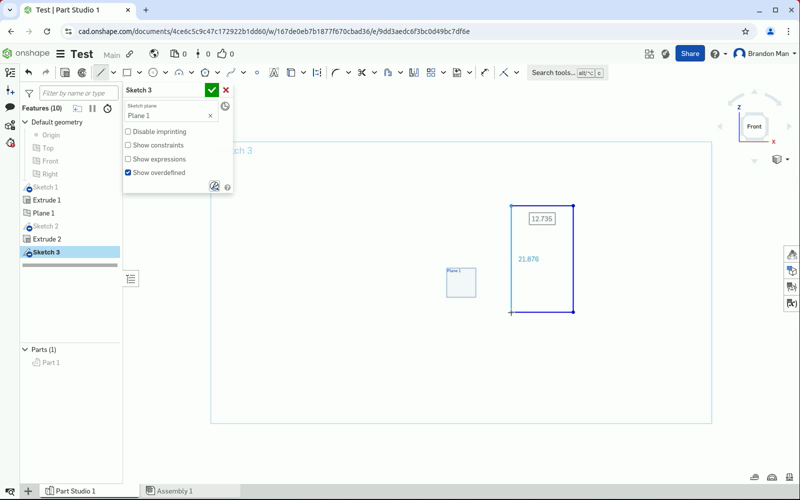
key_up(shift)
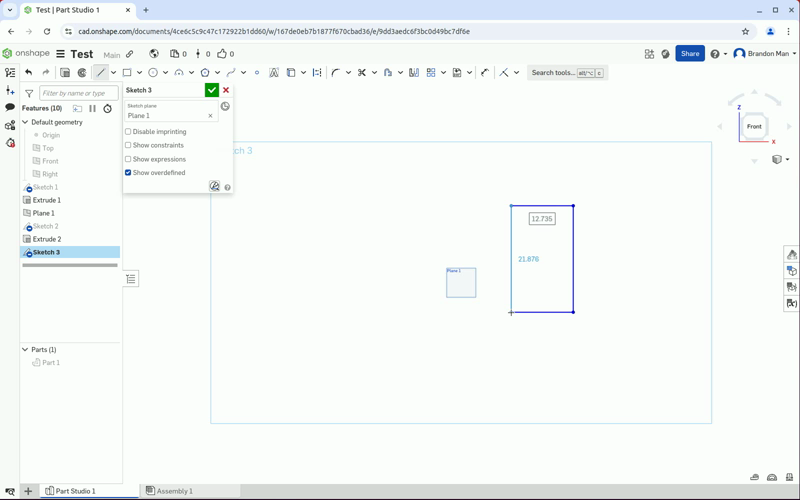
click(511, 312)
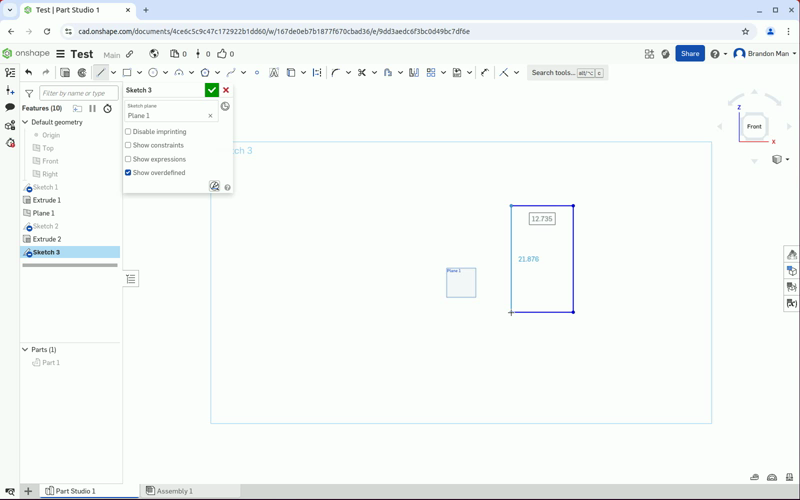
key(esc)
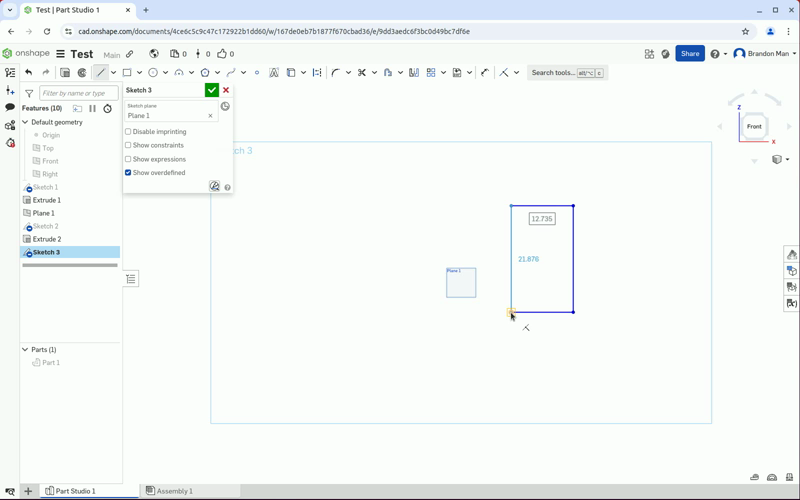
mouse_move(562, 270)
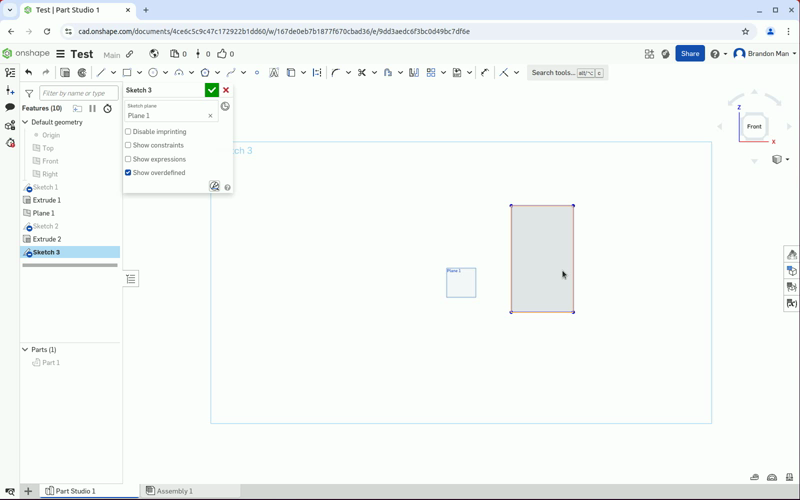
click(562, 270)
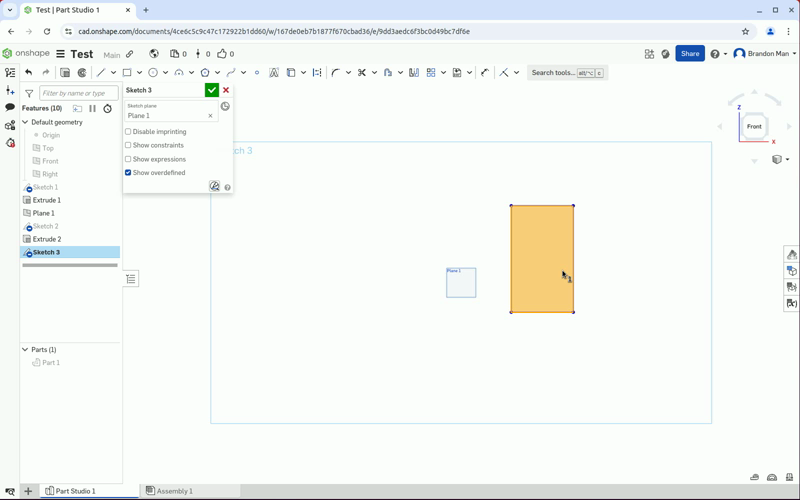
mouse_move(73, 352)
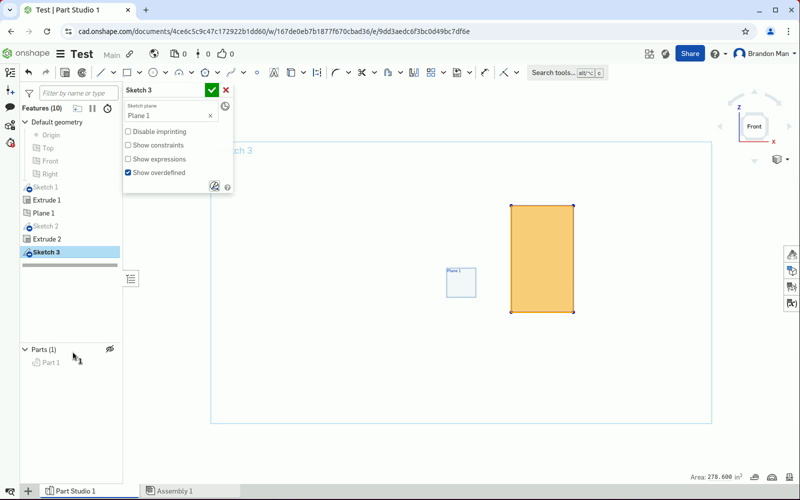
key(shift+y)
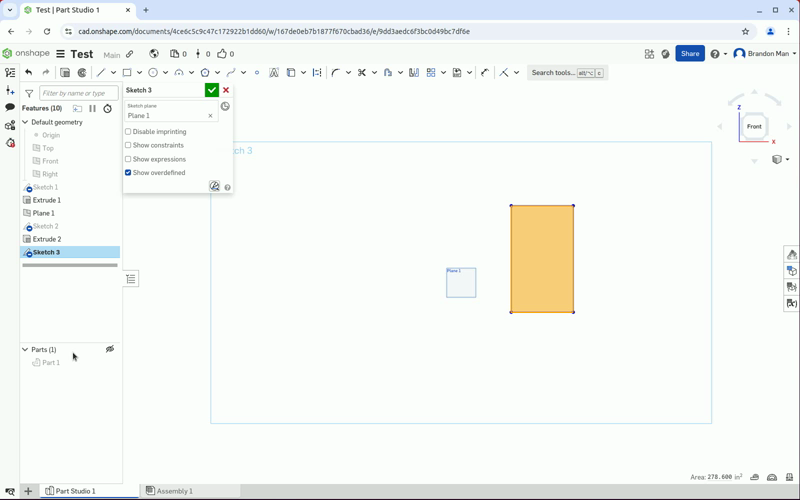
key(shift+e)
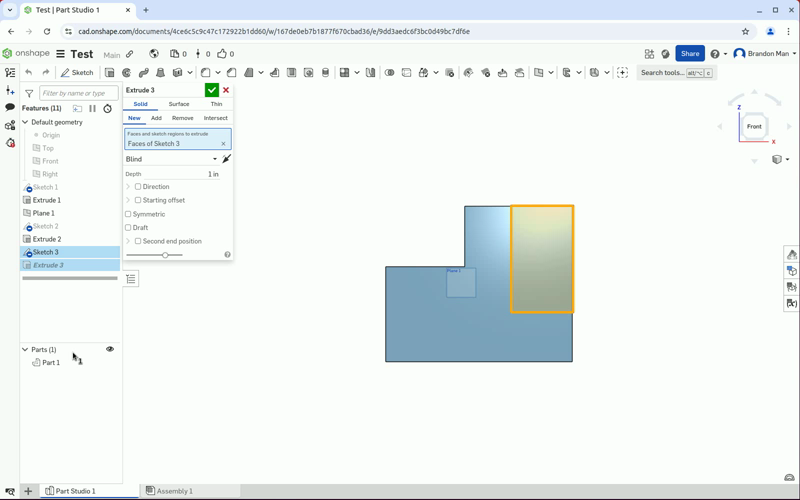
mouse_move(143, 106)
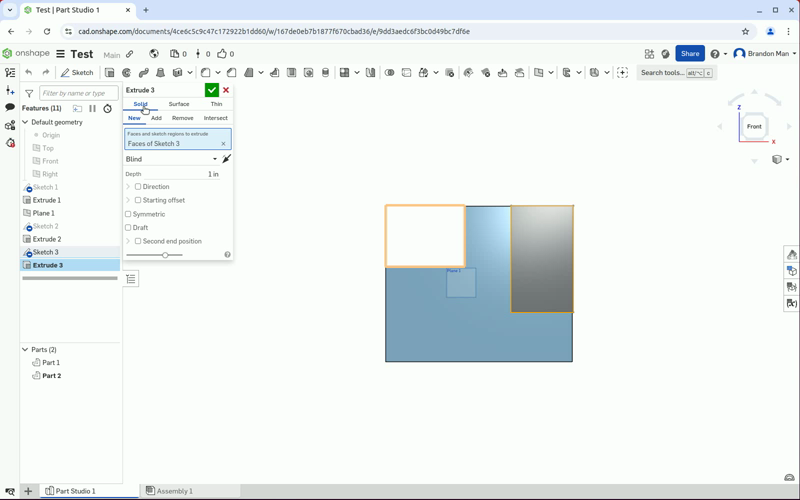
click(143, 106)
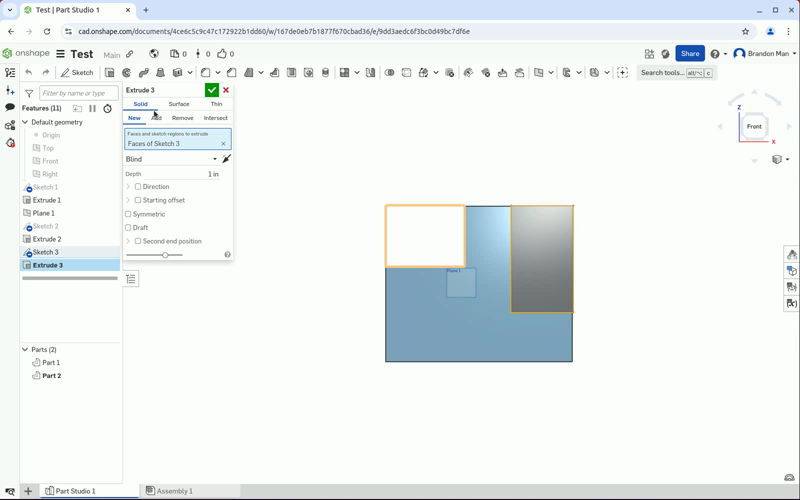
mouse_move(186, 120)
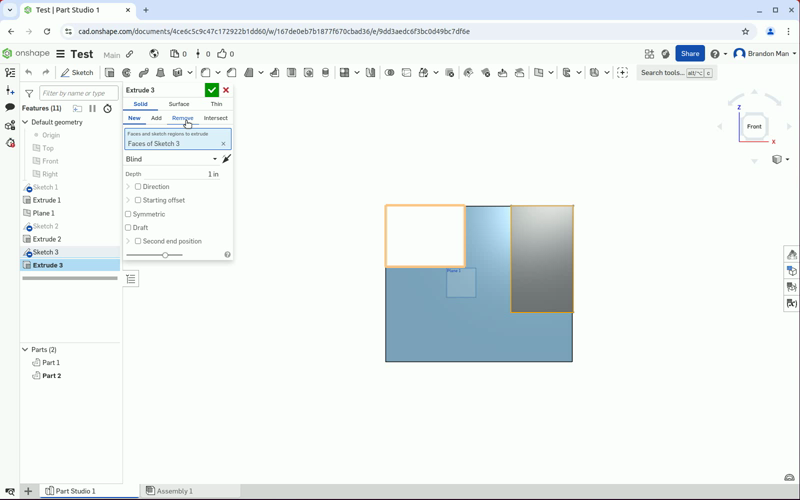
click(186, 120)
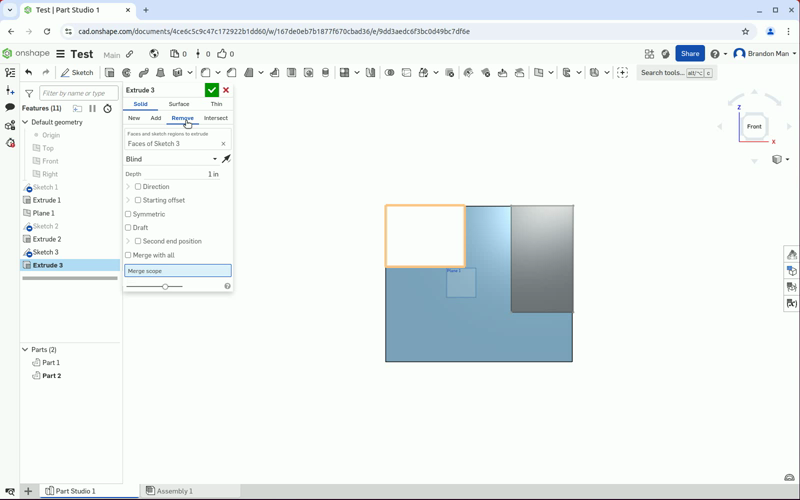
key(tab, 4)
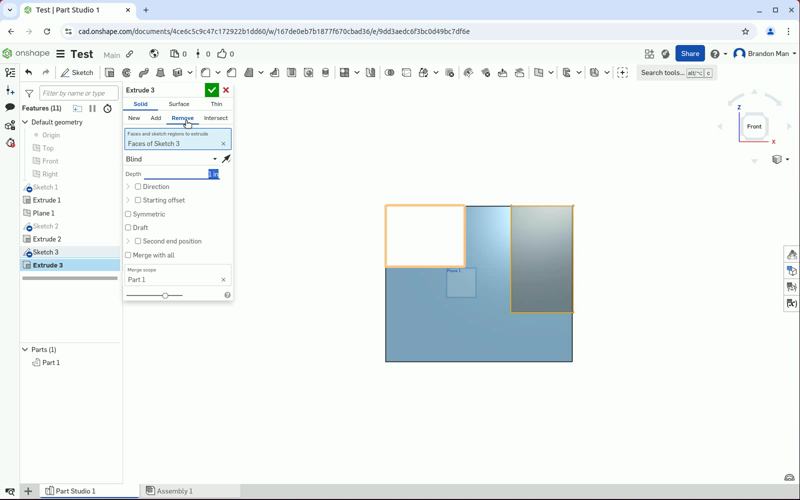
text(9.147)
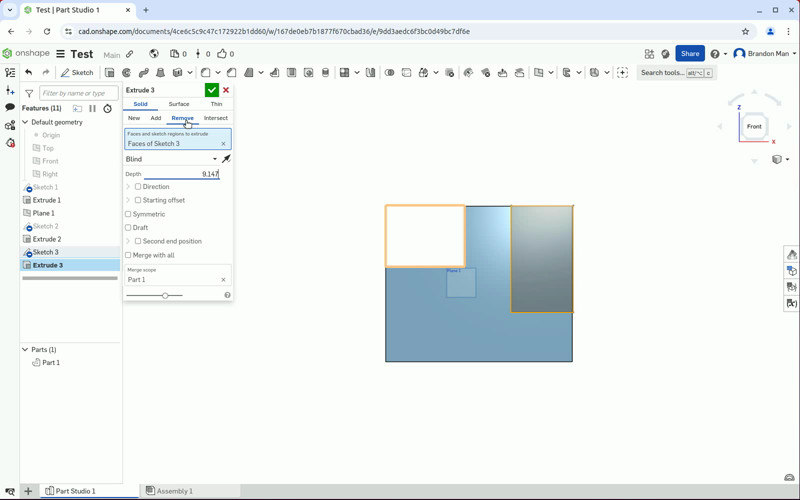
key(tab, 6)
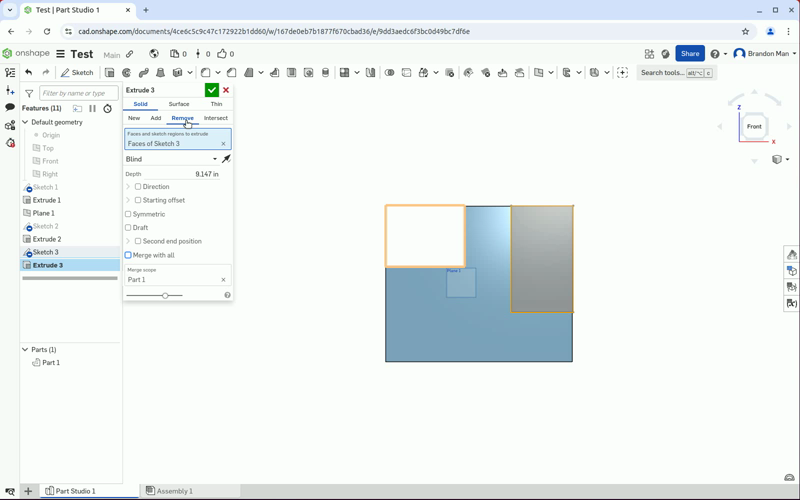
key(space)
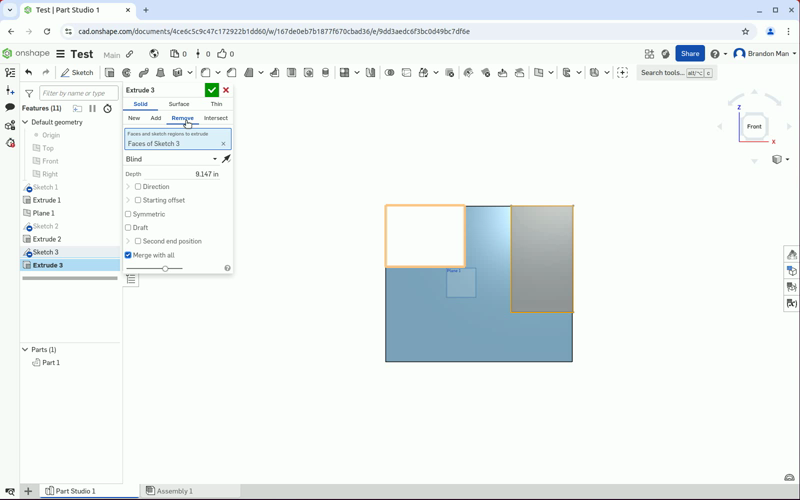
key(enter)
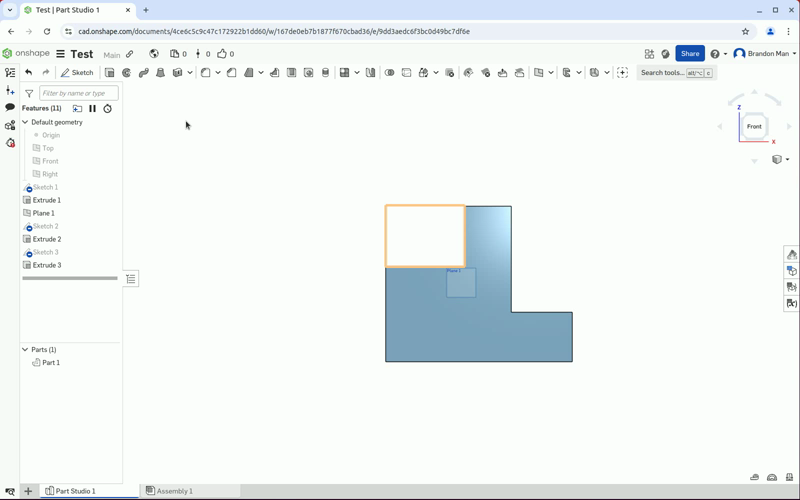
key(shift+h)
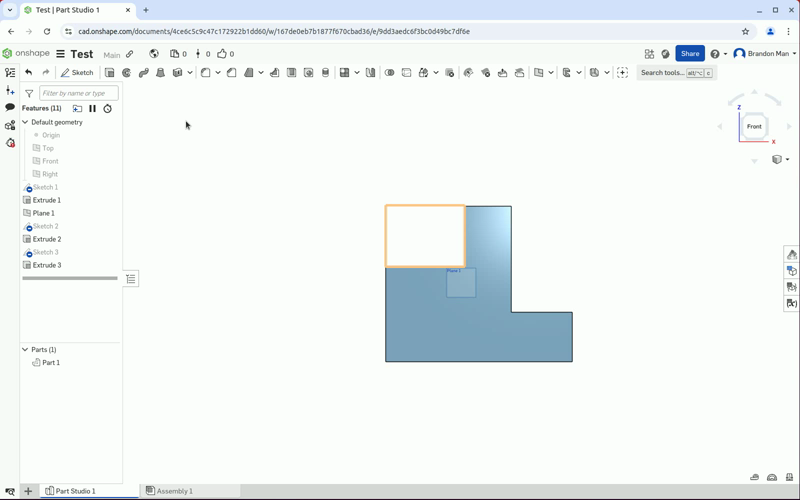
key(shift+h)
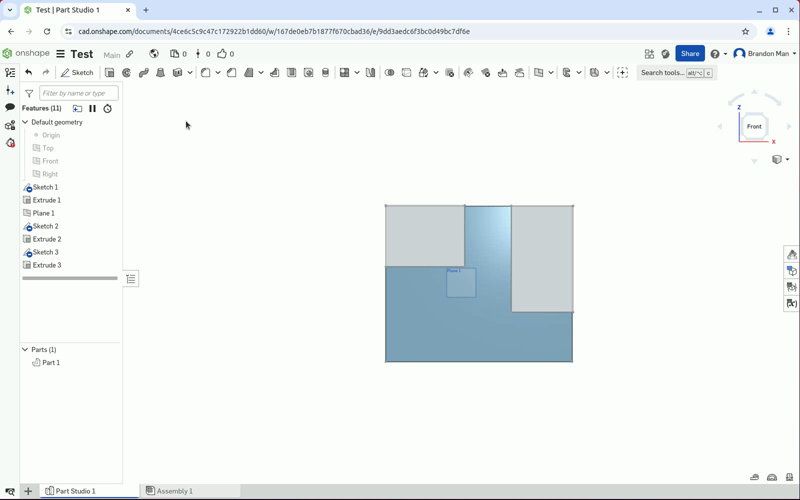
key(shift+7)
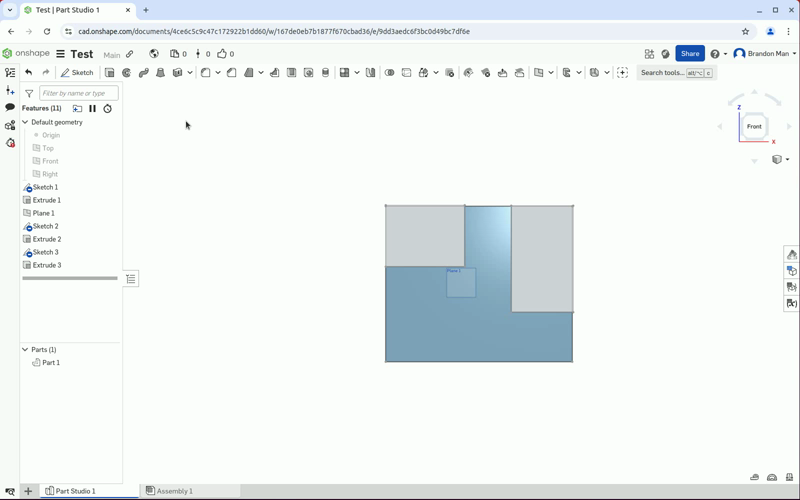
key(left, 2)
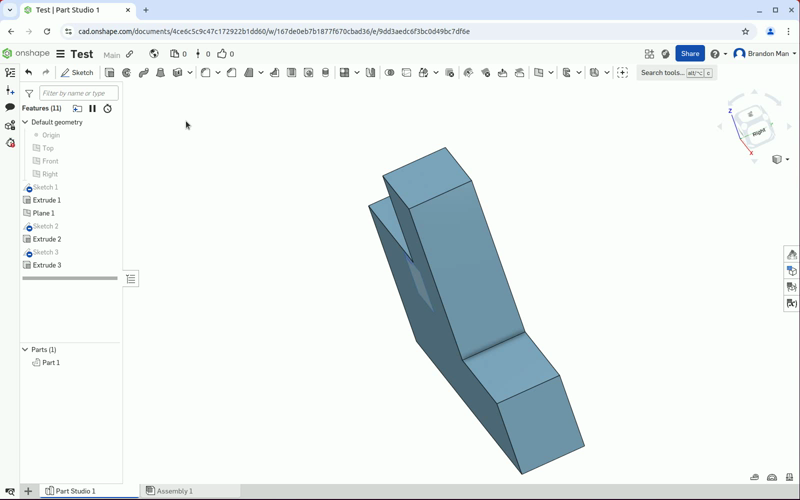
key(down, 2)
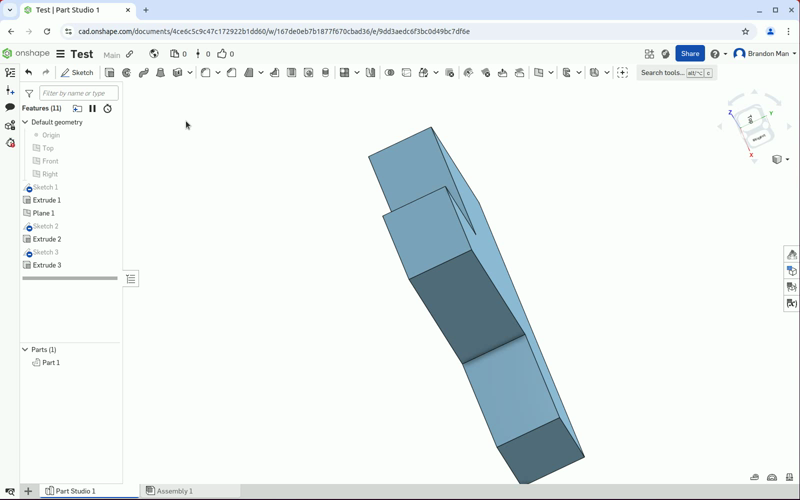
key(up, 2)
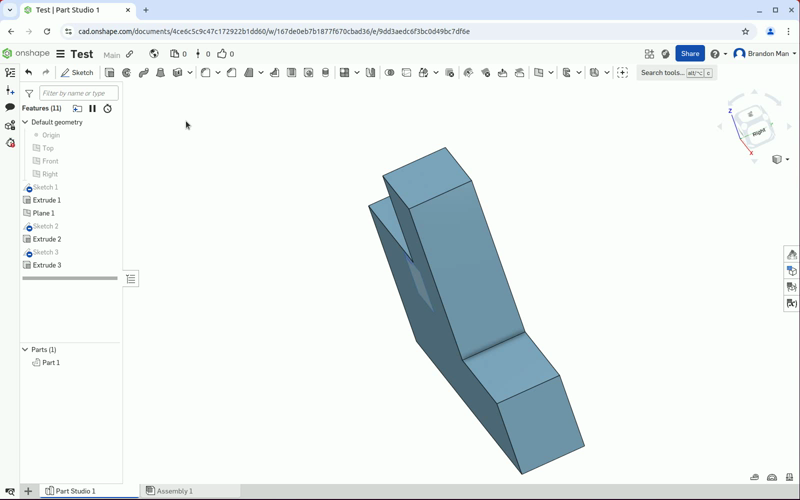
key(right, 2)
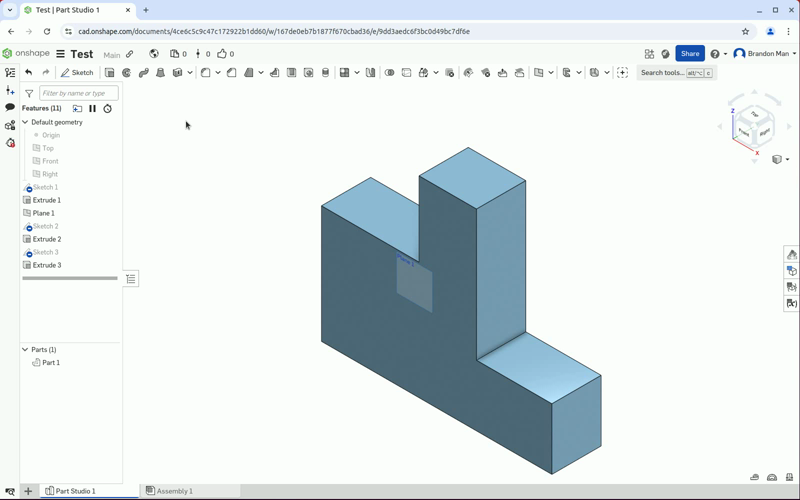
mouse_move(73, 189)
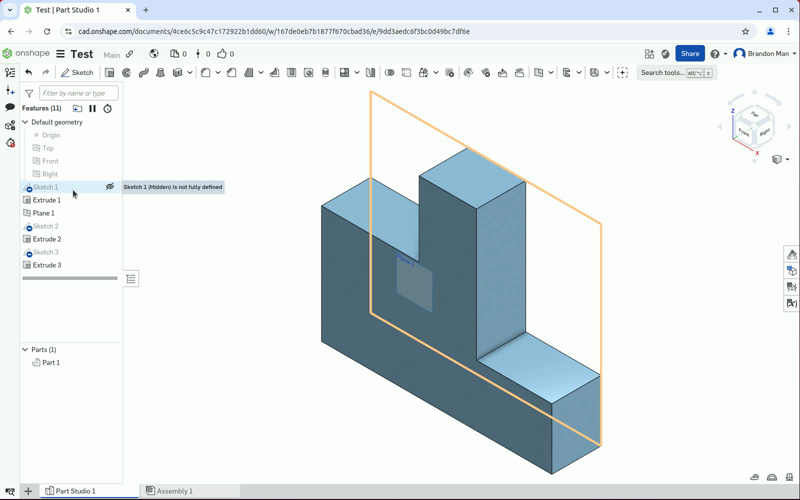
click(73, 189)